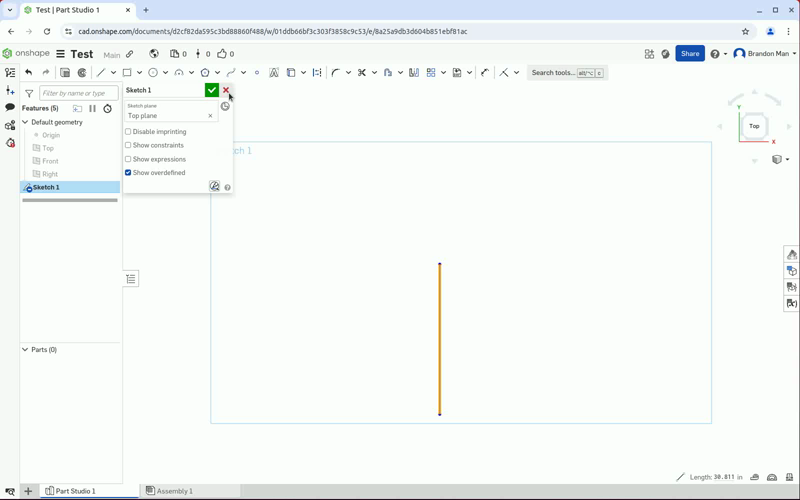
key(shift+h)
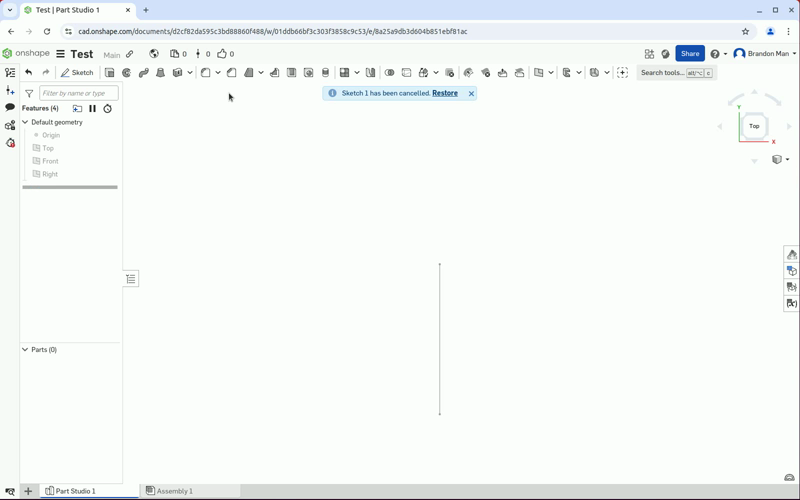
mouse_move(73, 352)
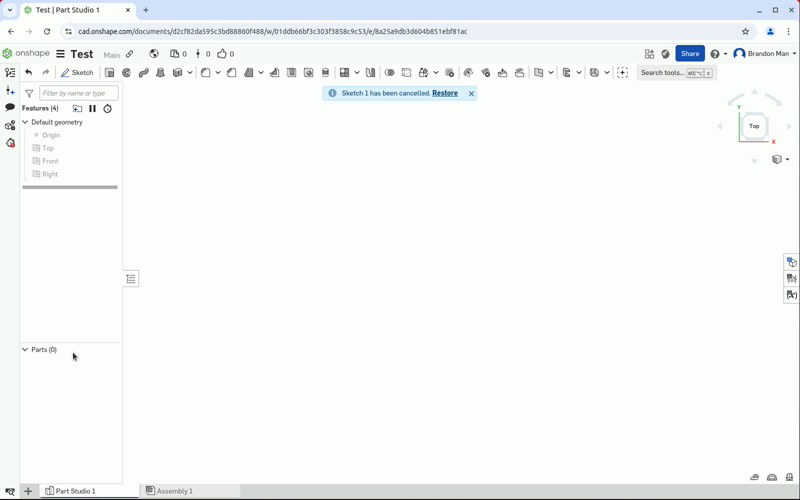
key(y)
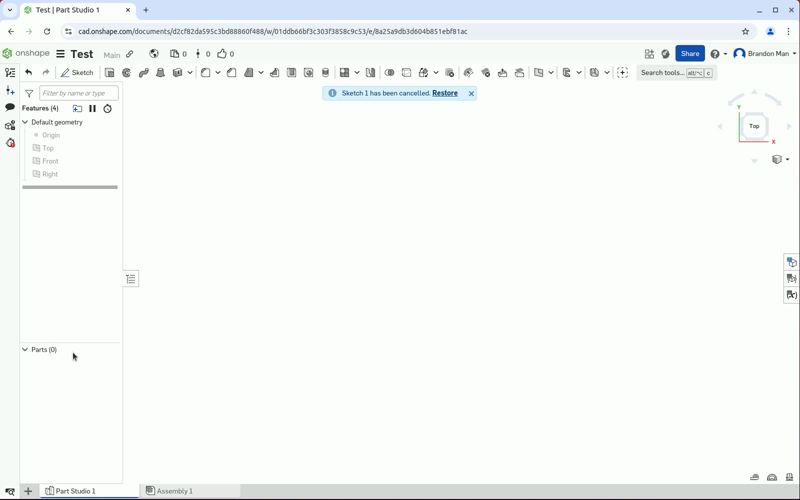
key(shift+p)
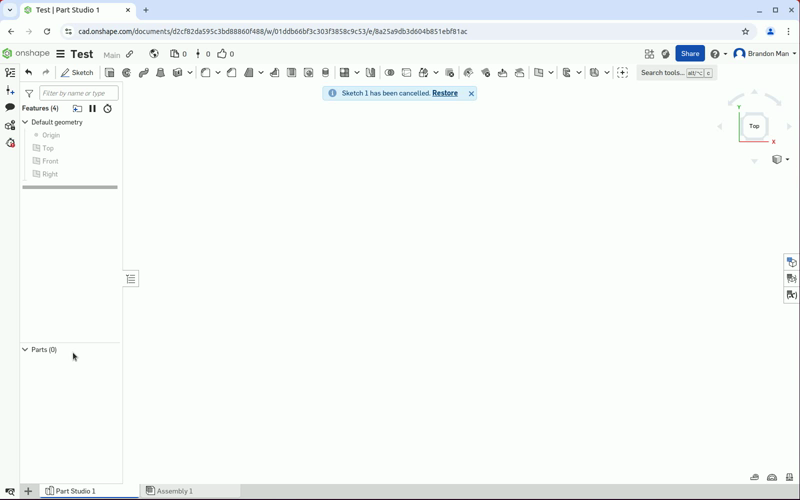
key(space)
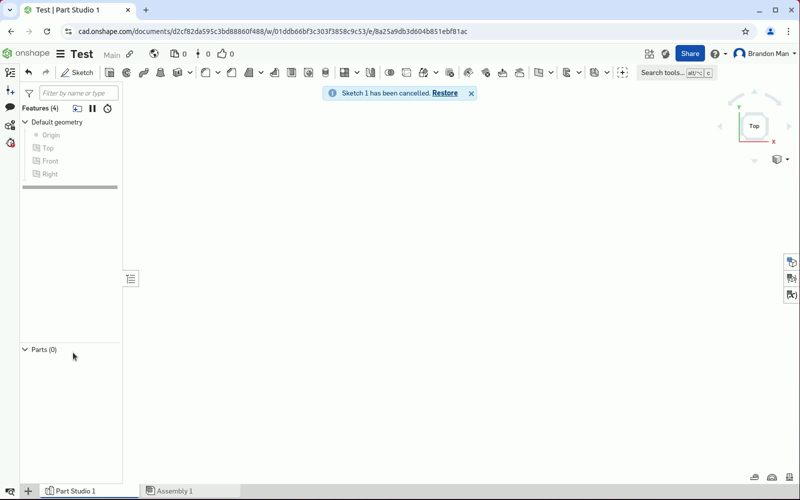
key_down(shift)
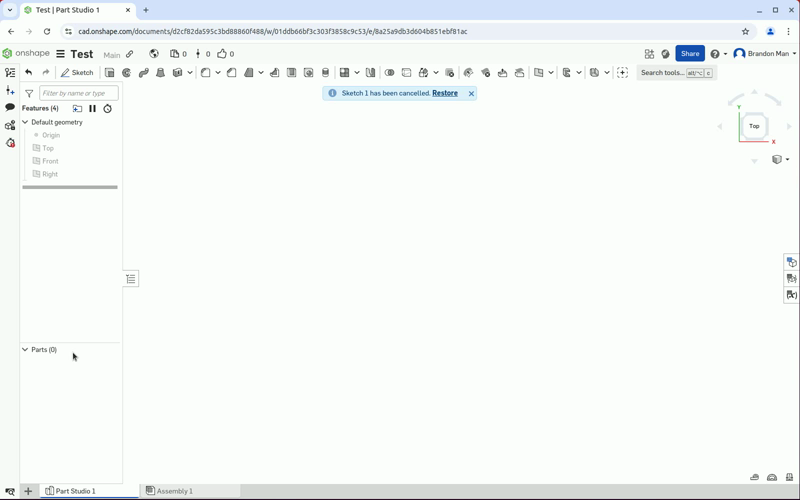
key(up)
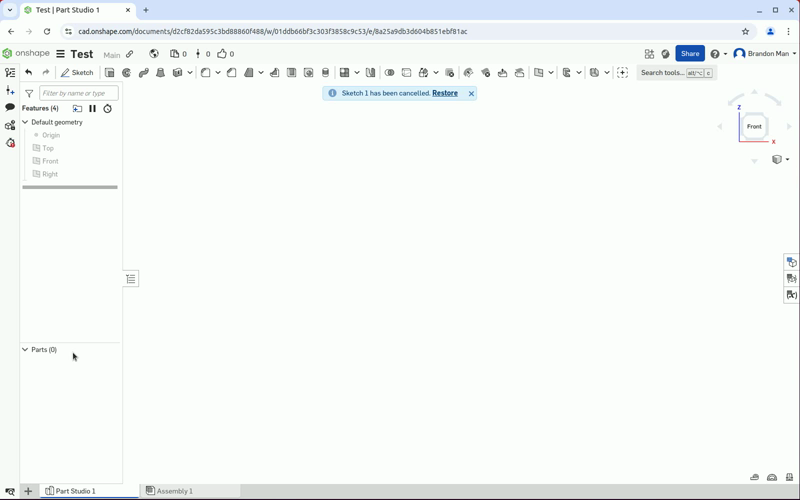
key_up(shift)
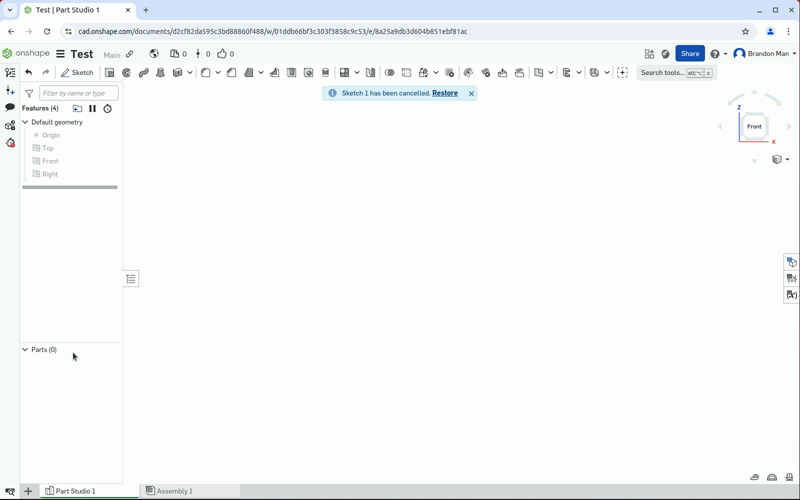
mouse_move(73, 352)
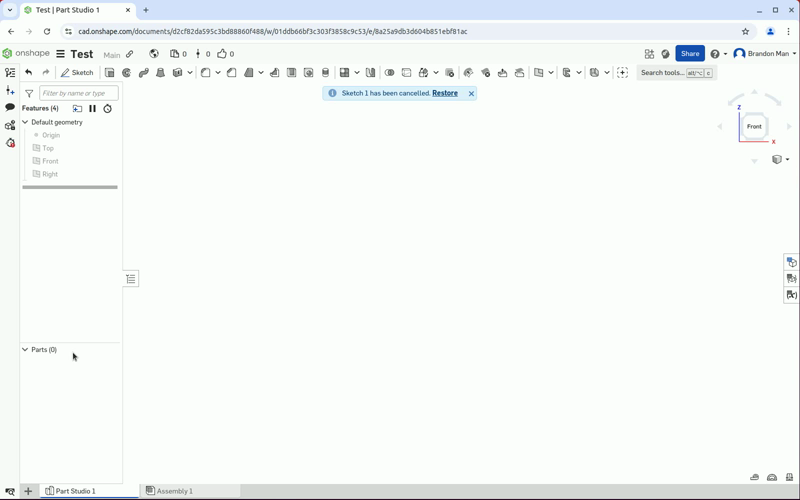
key(shift+y)
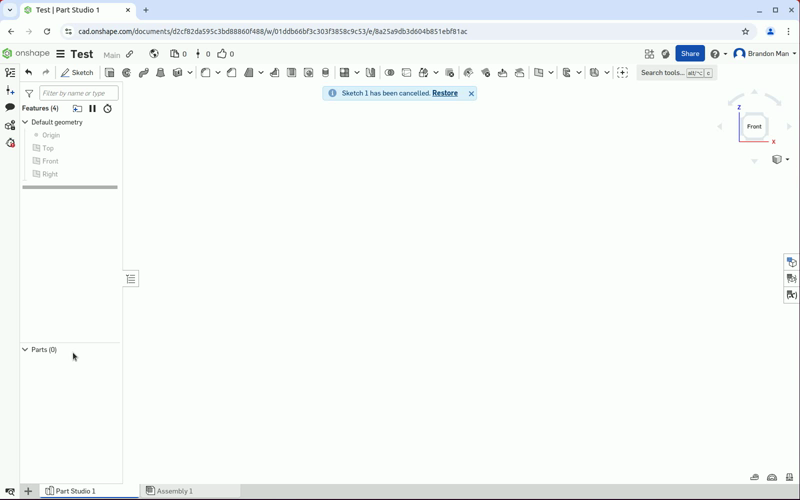
key(shift+s)
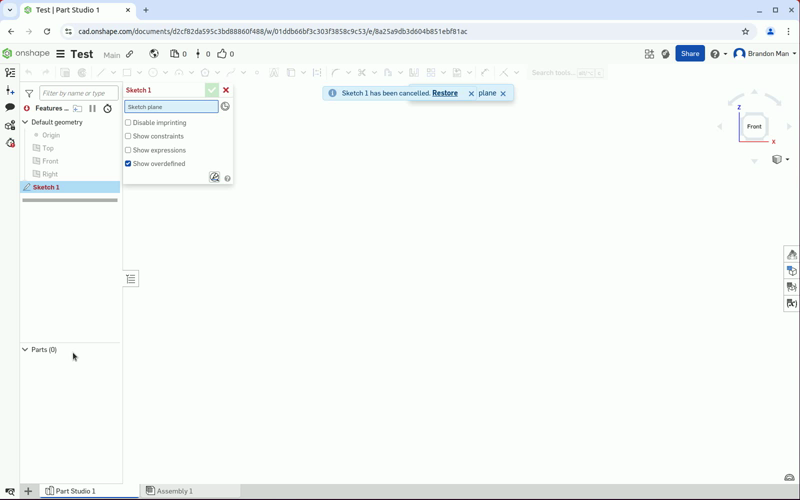
mouse_move(73, 163)
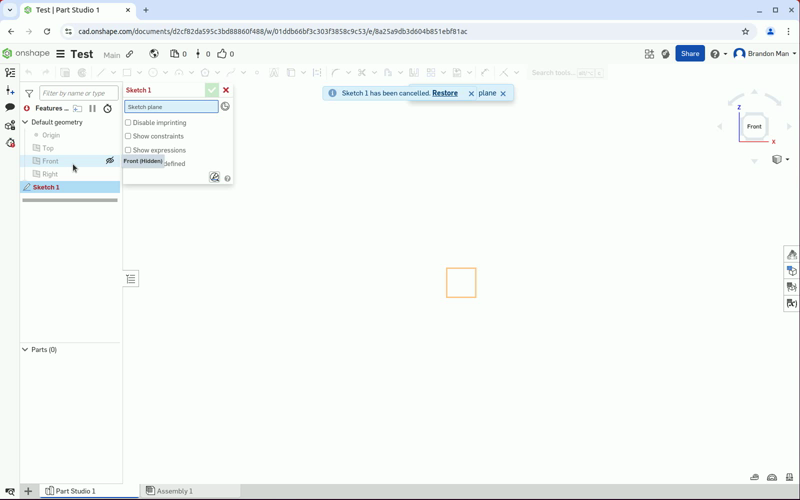
click(73, 163)
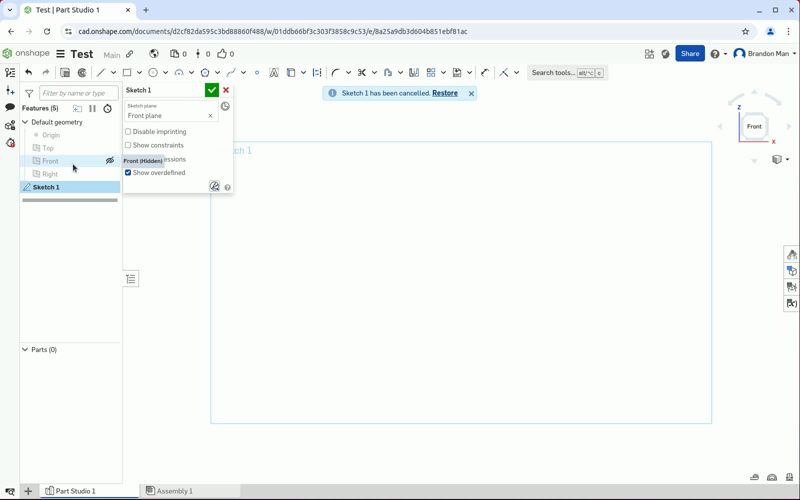
mouse_move(73, 352)
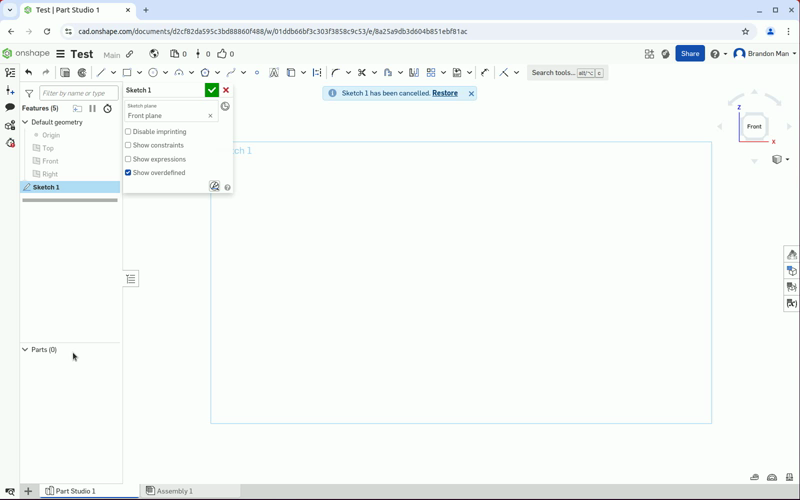
key(y)
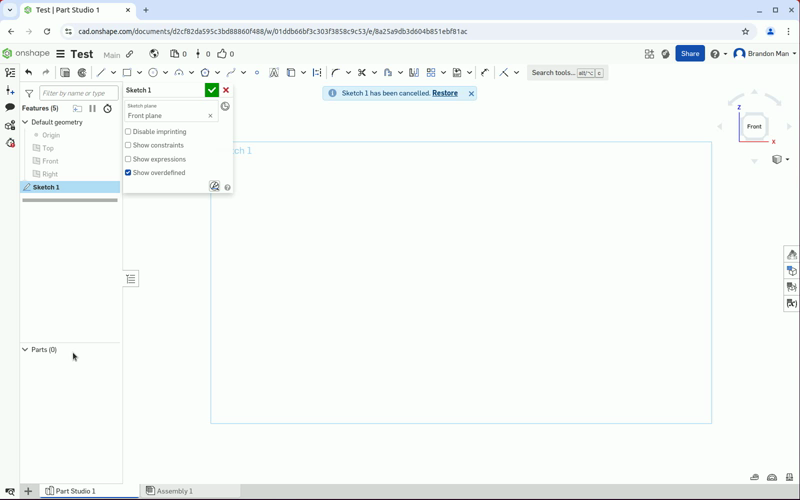
key(l)
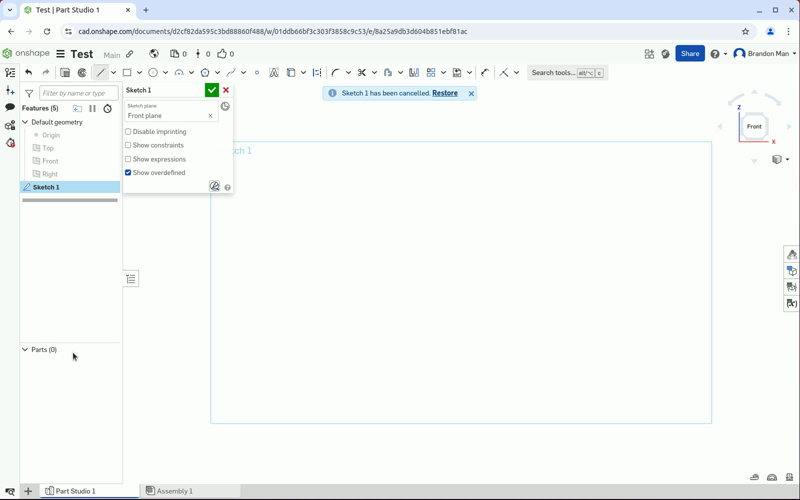
key_down(shift)
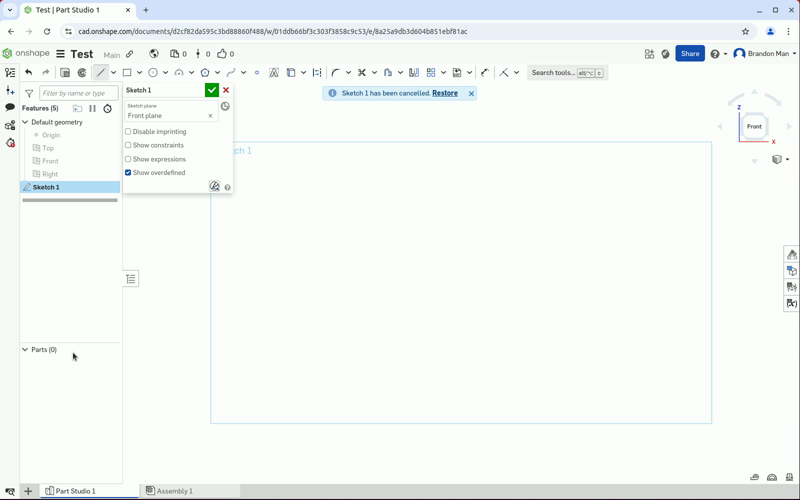
mouse_move(460, 282)
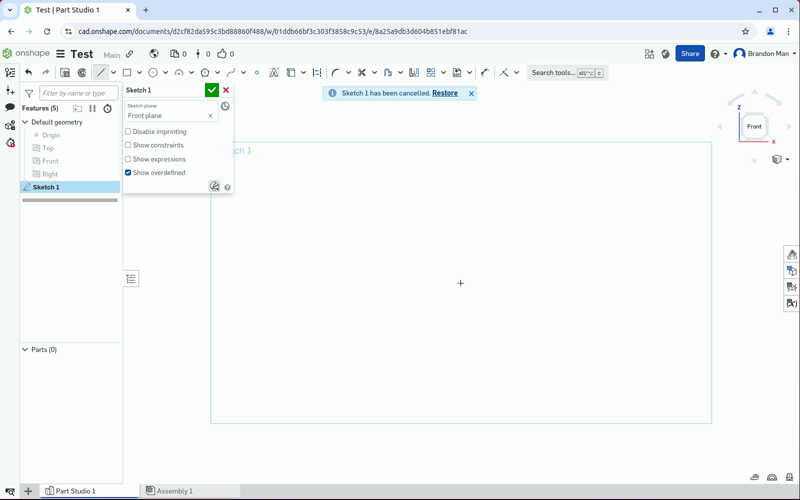
click(460, 282)
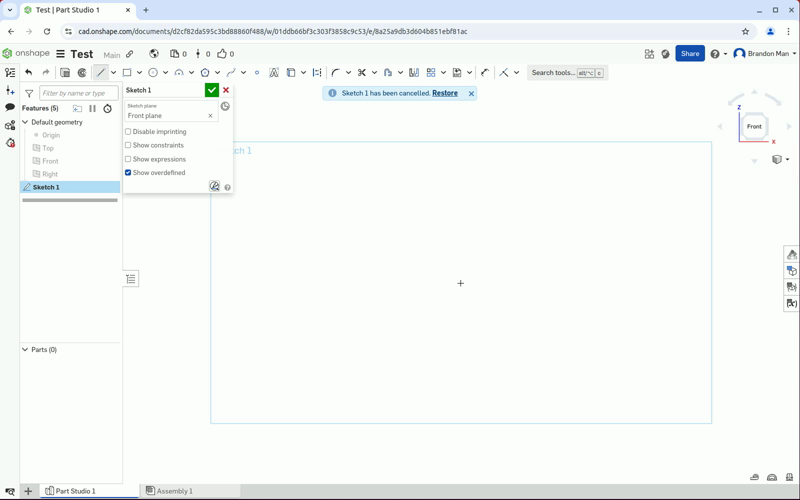
key_up(shift)
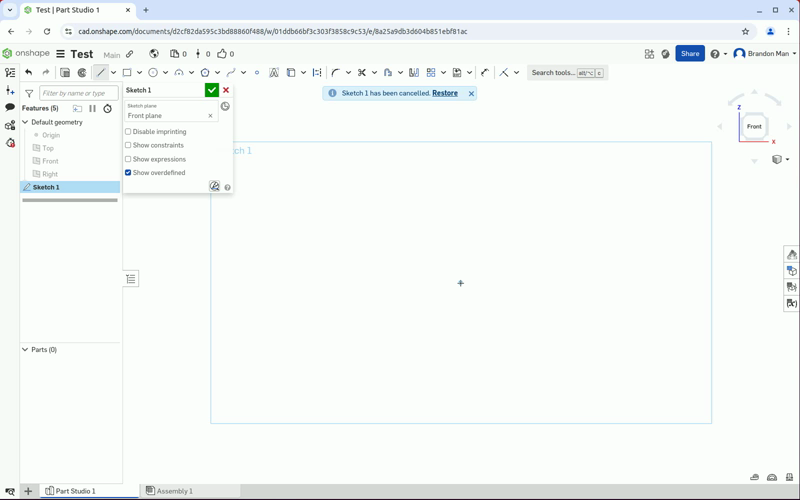
key_down(shift)
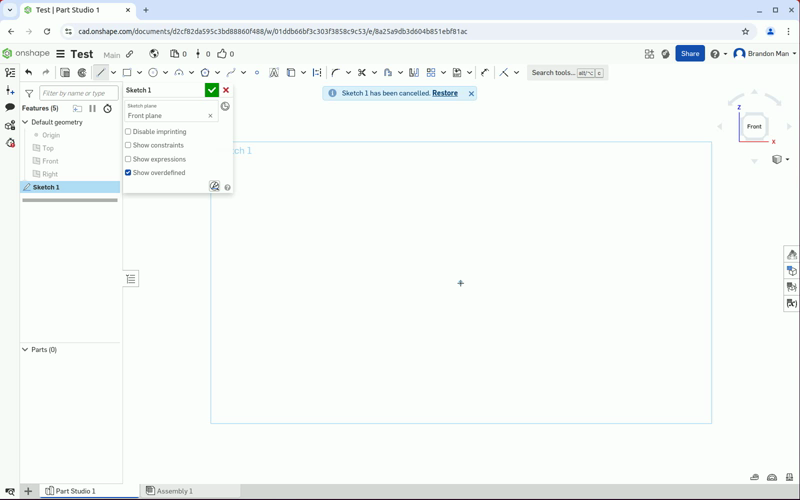
mouse_move(573, 282)
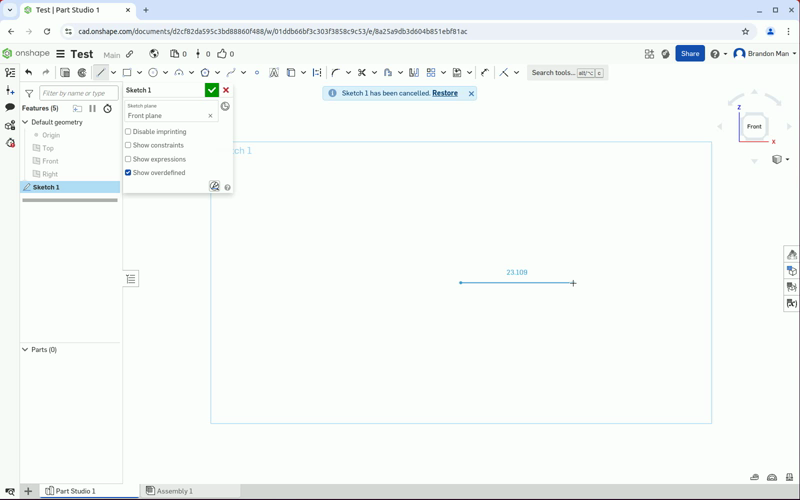
click(573, 282)
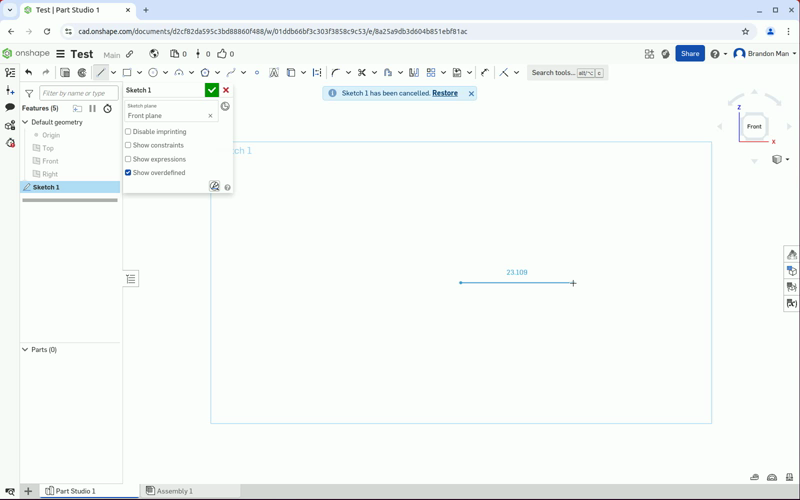
key_up(shift)
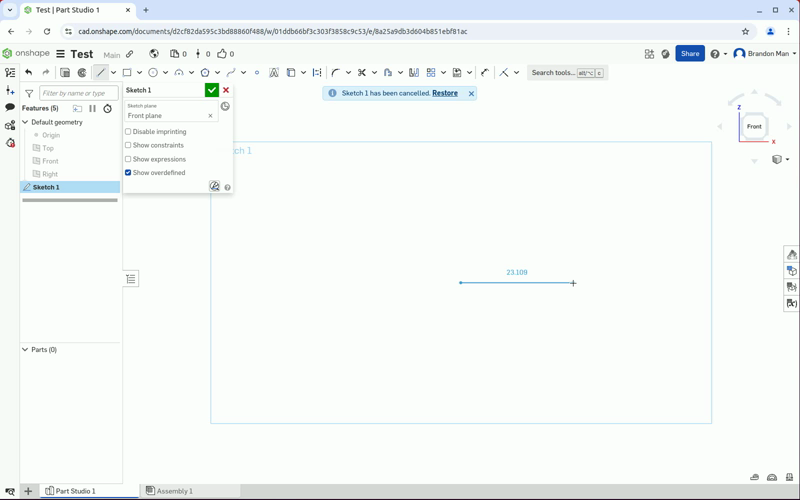
key_down(shift)
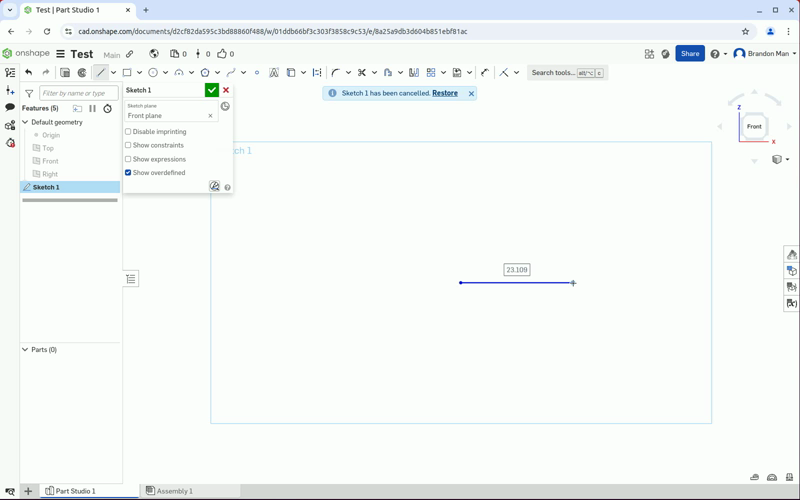
mouse_move(573, 175)
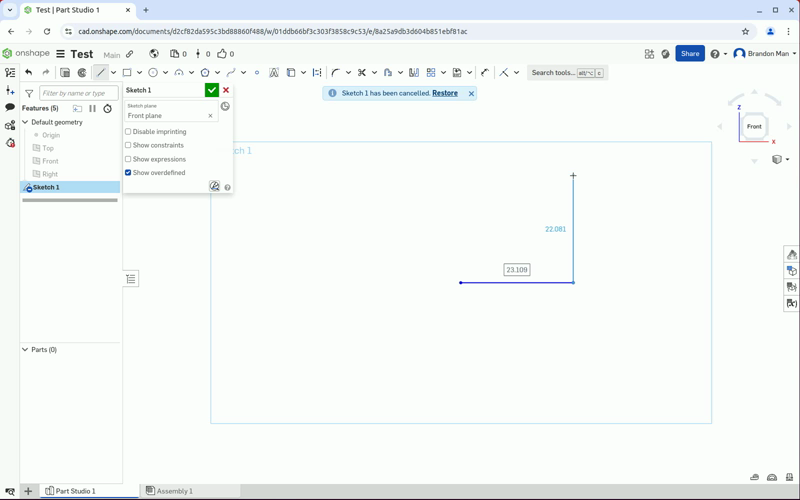
click(573, 175)
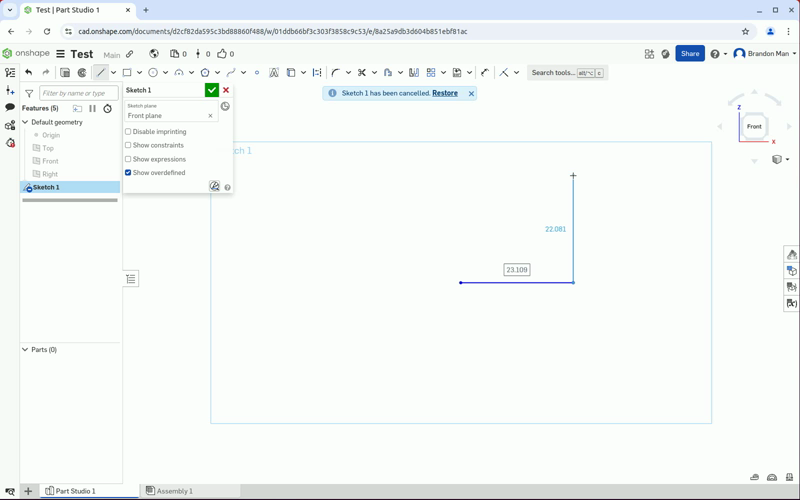
key_up(shift)
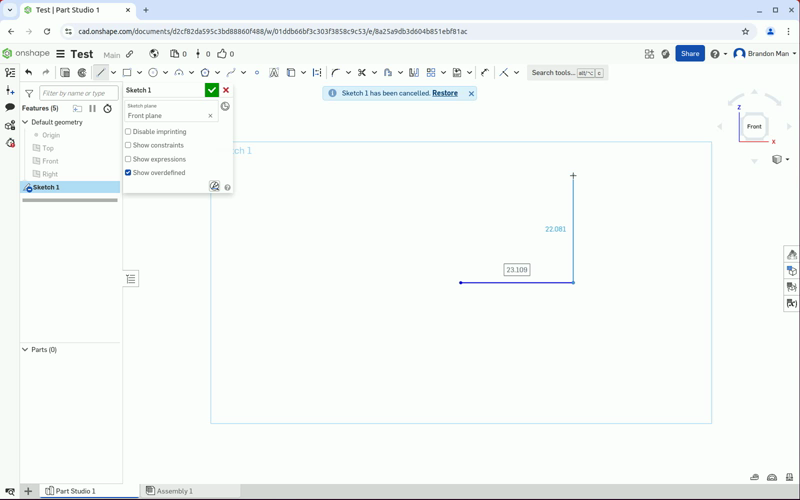
key_down(shift)
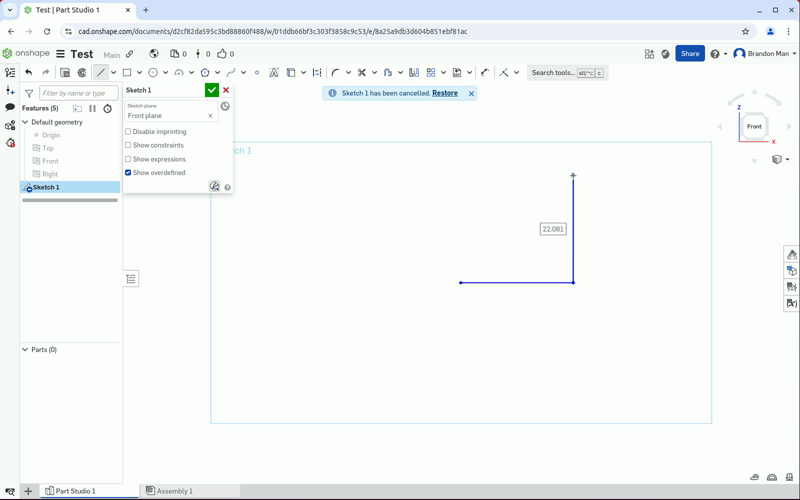
mouse_move(460, 175)
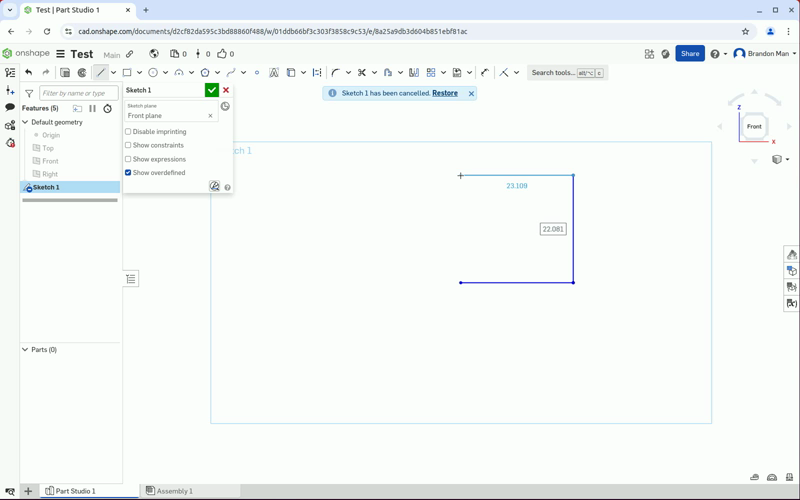
click(460, 175)
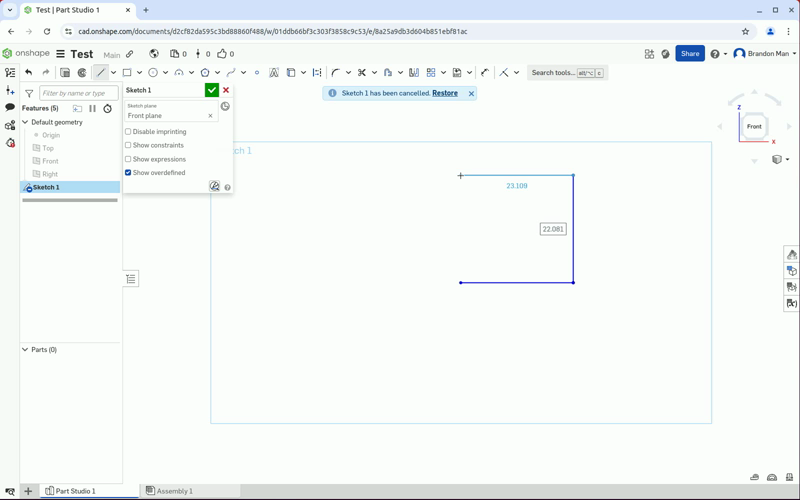
key_up(shift)
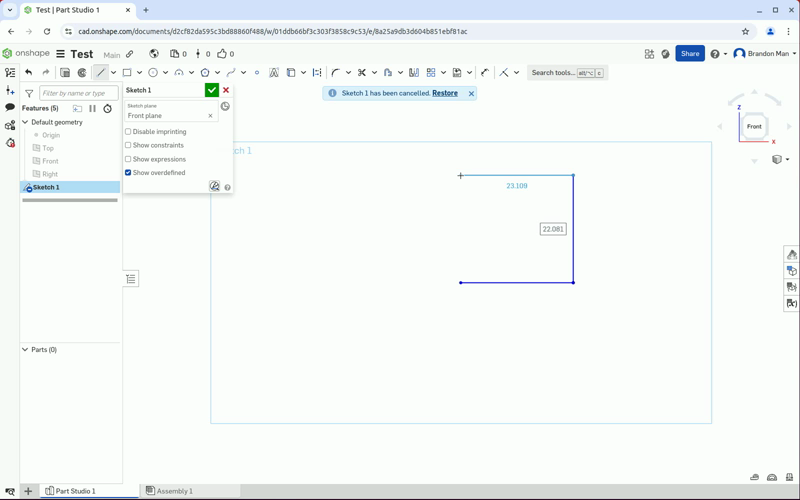
key_down(shift)
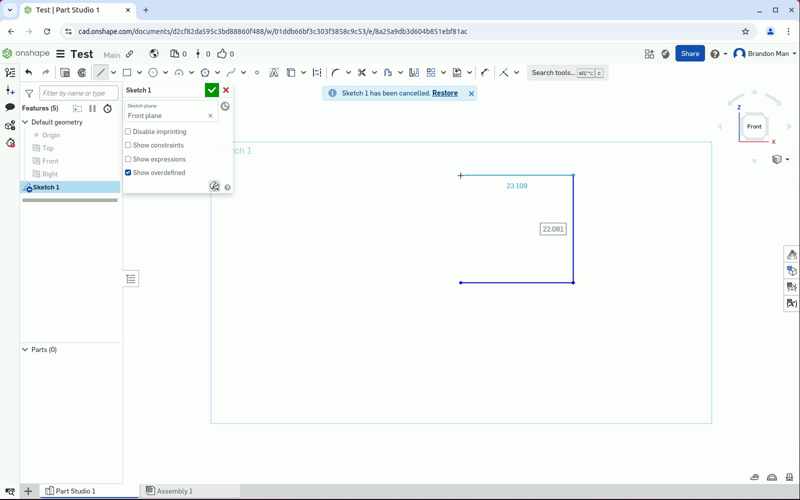
mouse_move(460, 282)
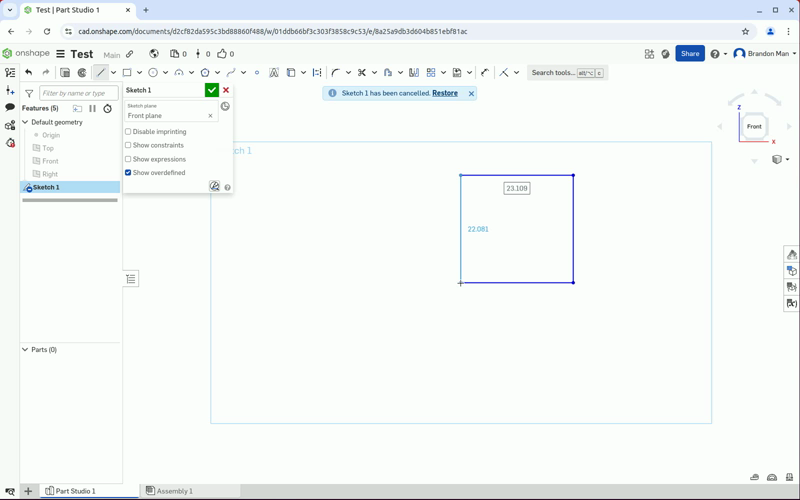
key_up(shift)
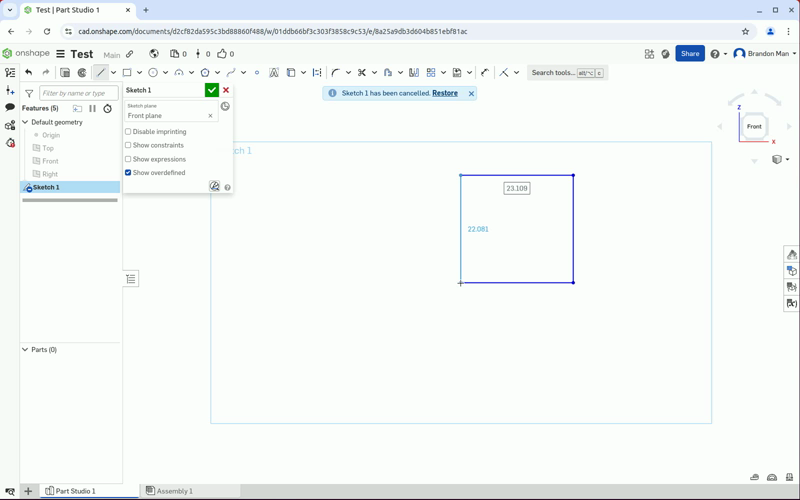
click(460, 282)
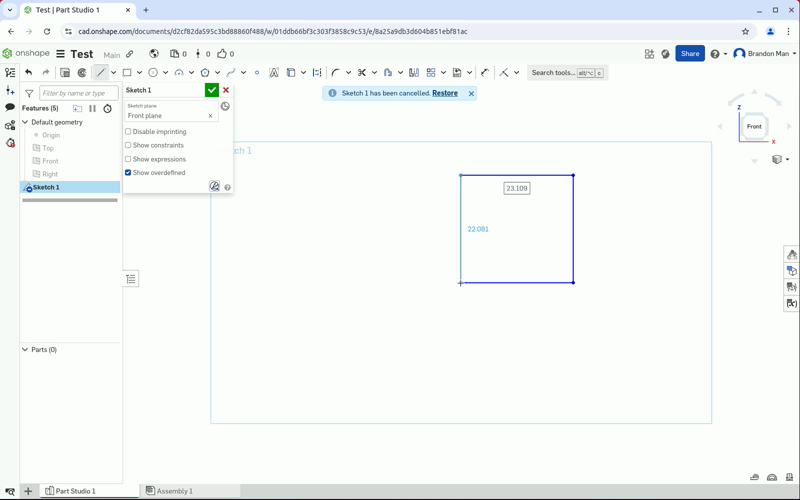
key(esc)
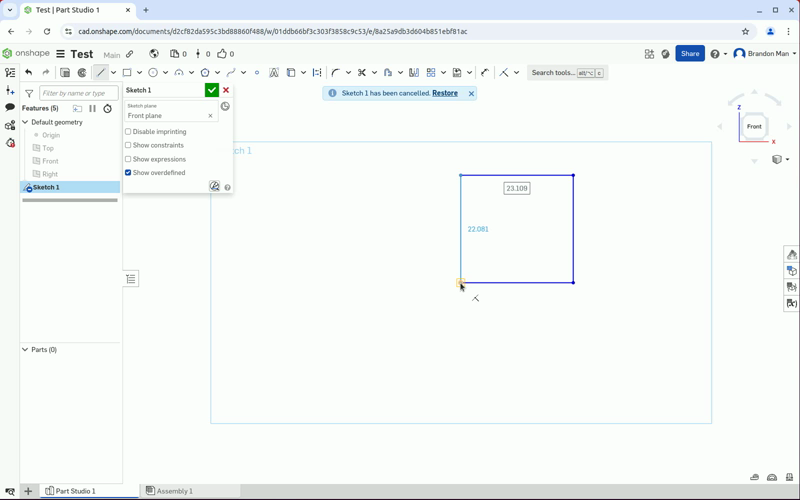
mouse_move(469, 273)
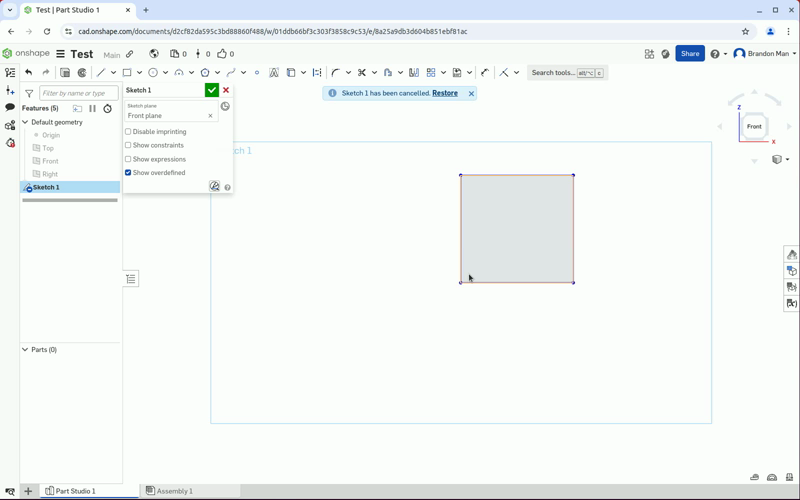
click(469, 273)
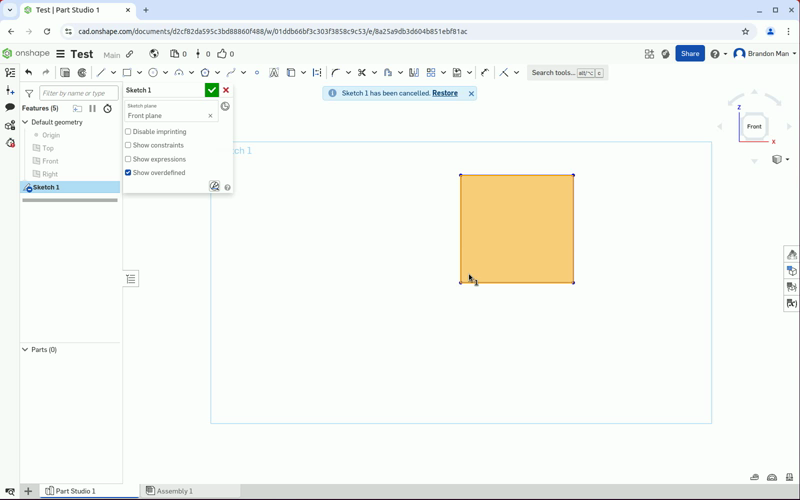
mouse_move(73, 352)
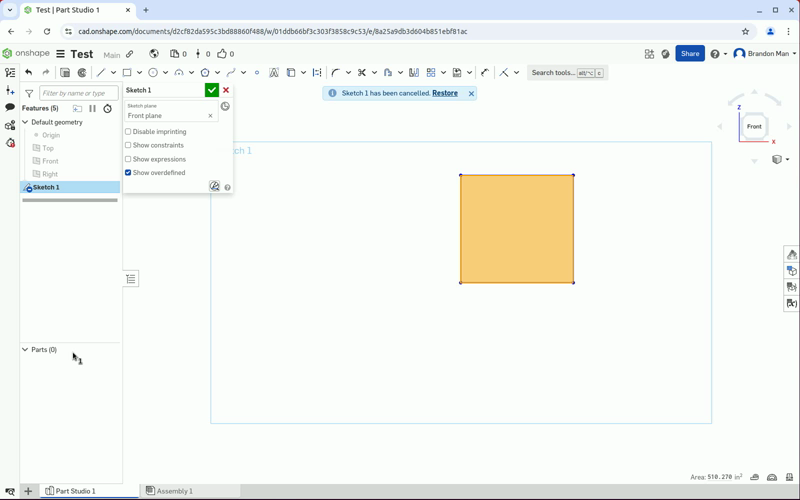
key(shift+y)
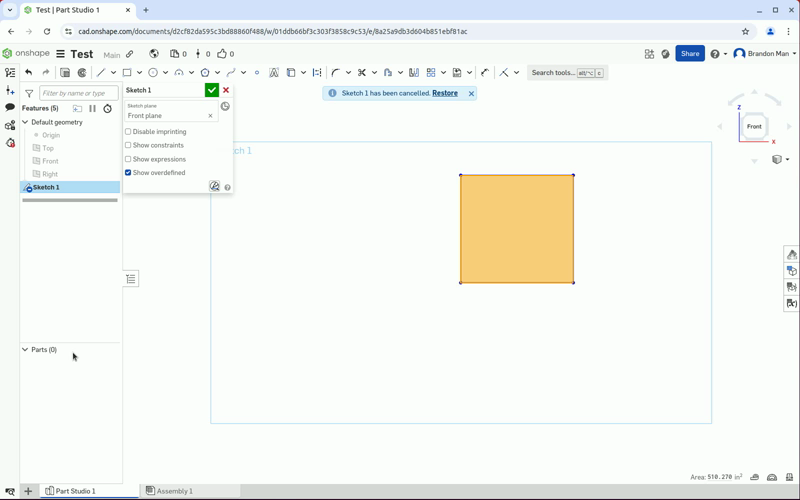
key(shift+e)
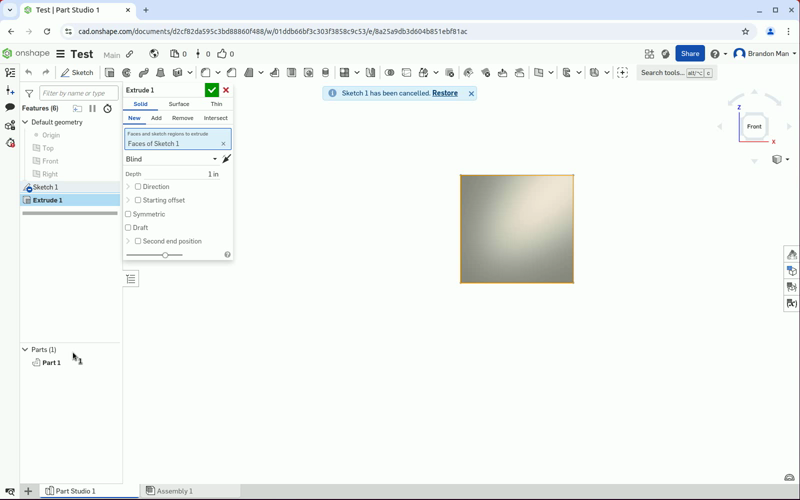
mouse_move(143, 106)
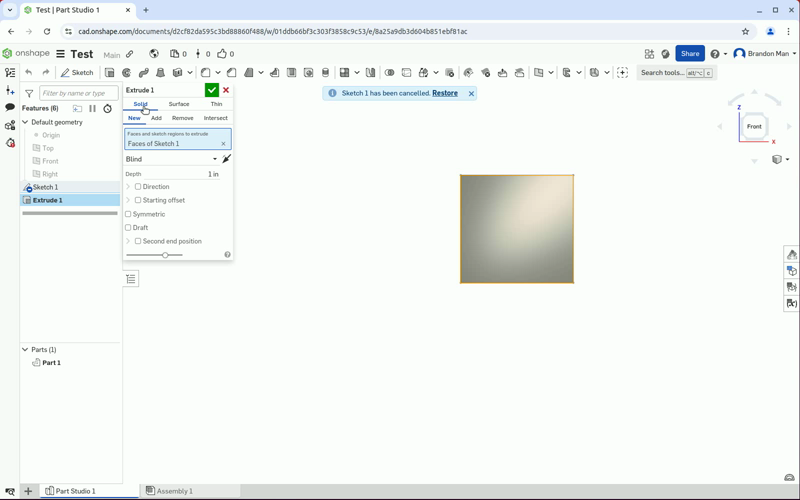
click(143, 106)
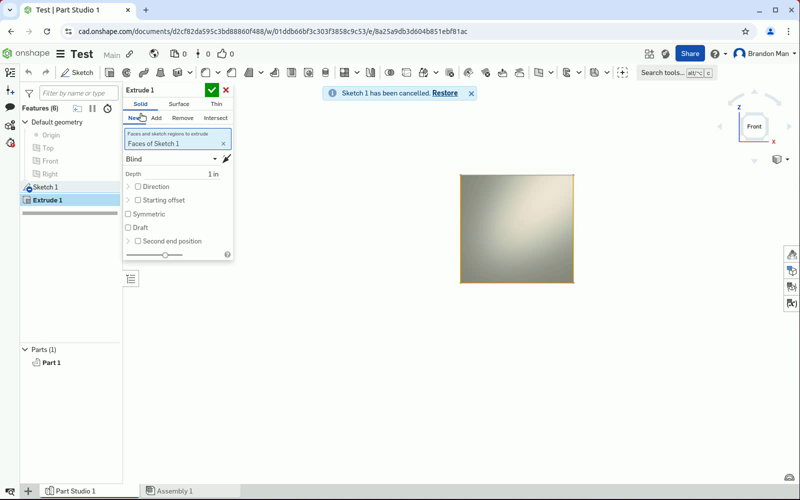
mouse_move(137, 120)
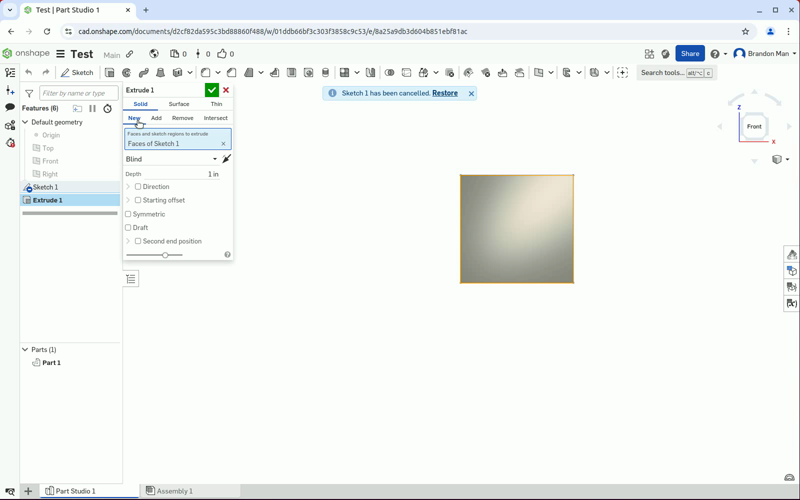
click(137, 120)
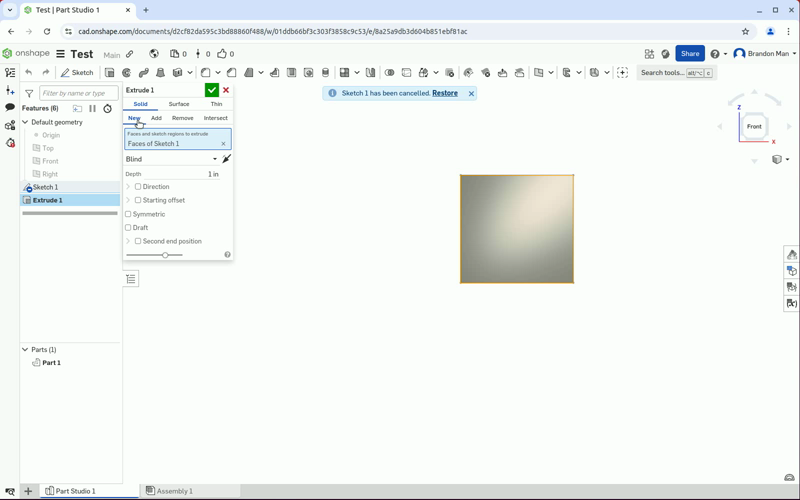
key(tab, 4)
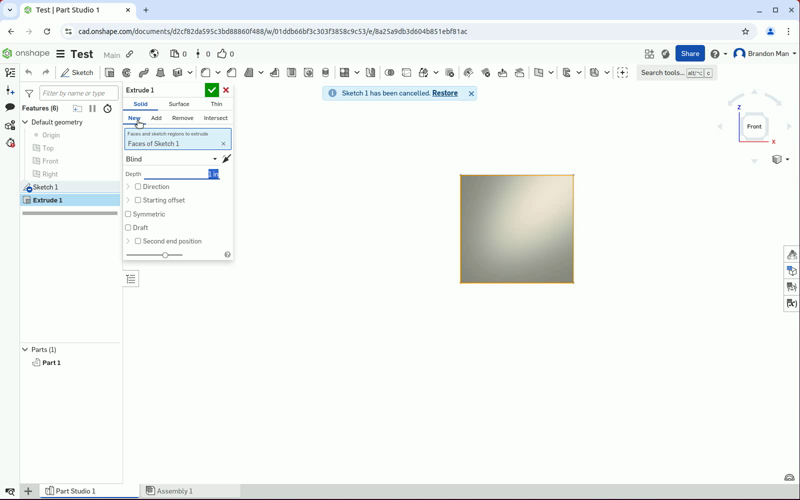
text(-15.405)
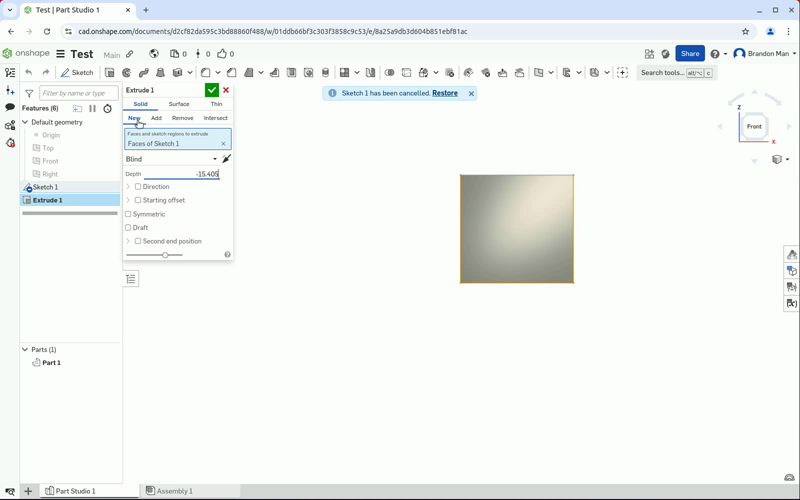
key(enter)
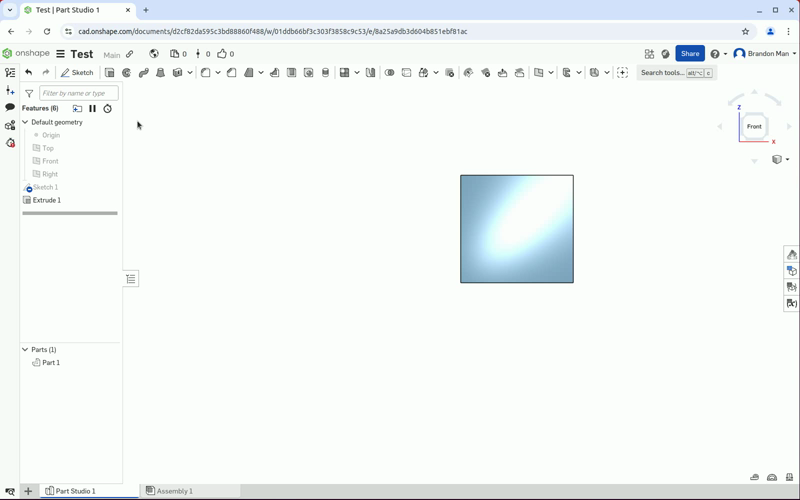
key(shift+h)
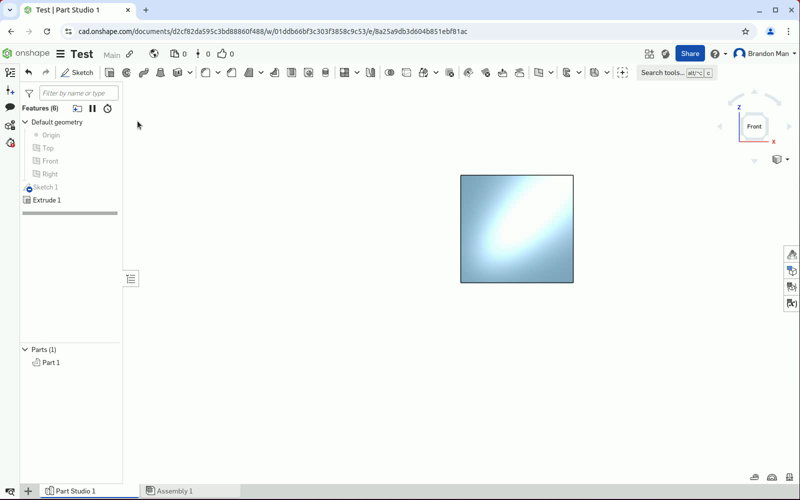
key(shift+h)
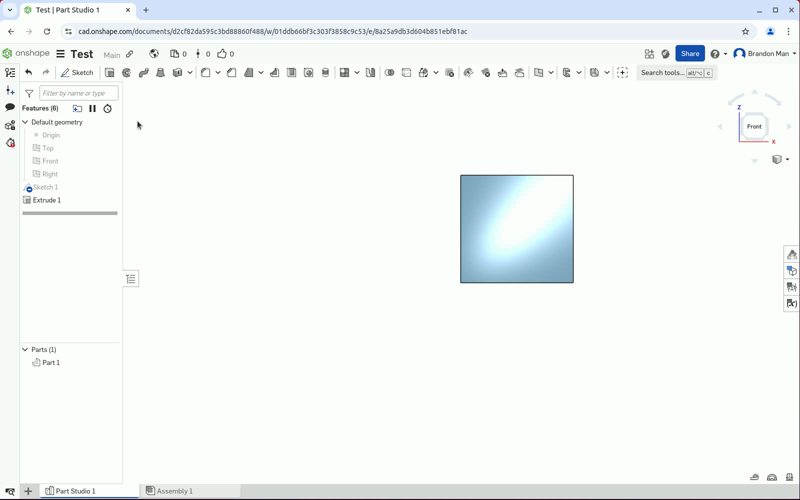
mouse_move(73, 189)
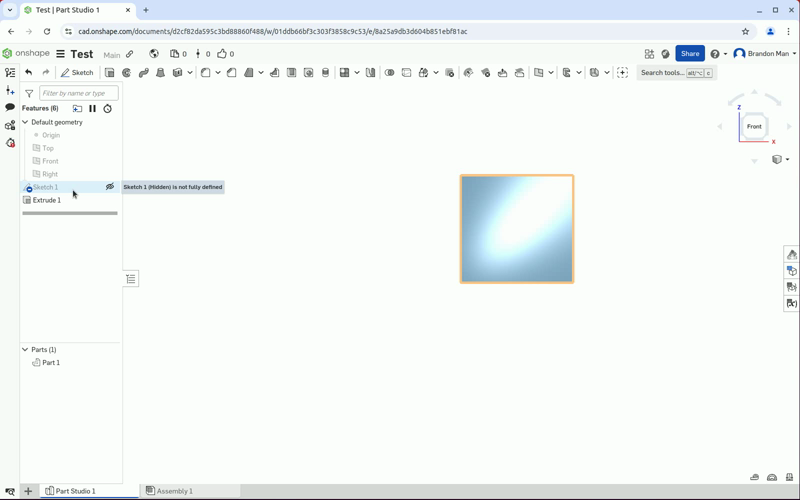
click(73, 189)
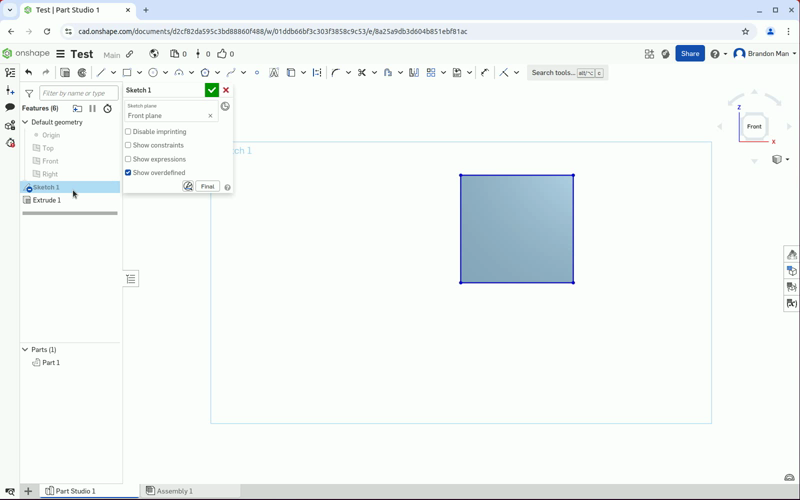
mouse_move(229, 92)
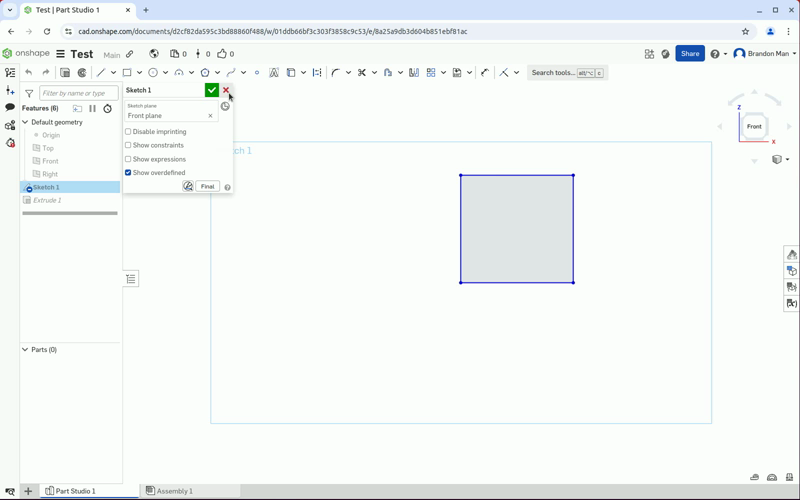
click(229, 92)
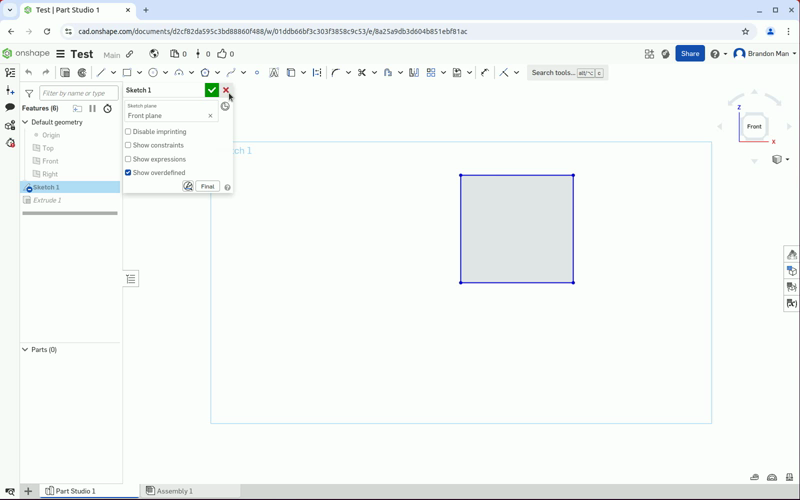
key(shift+s)
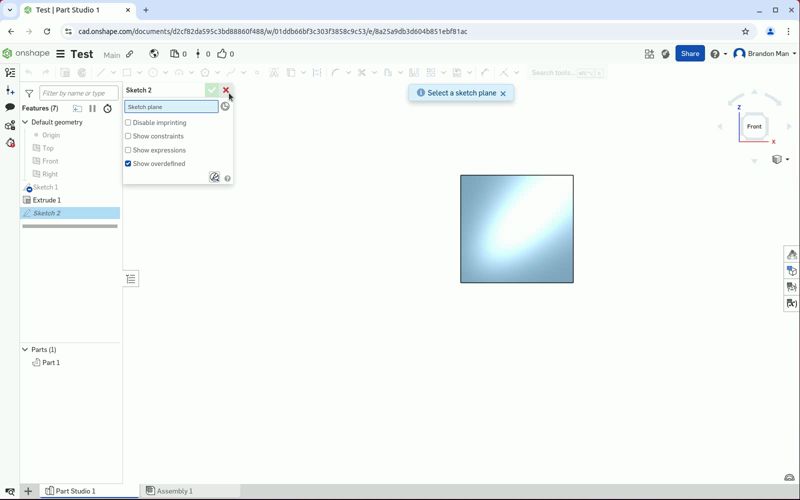
mouse_move(73, 163)
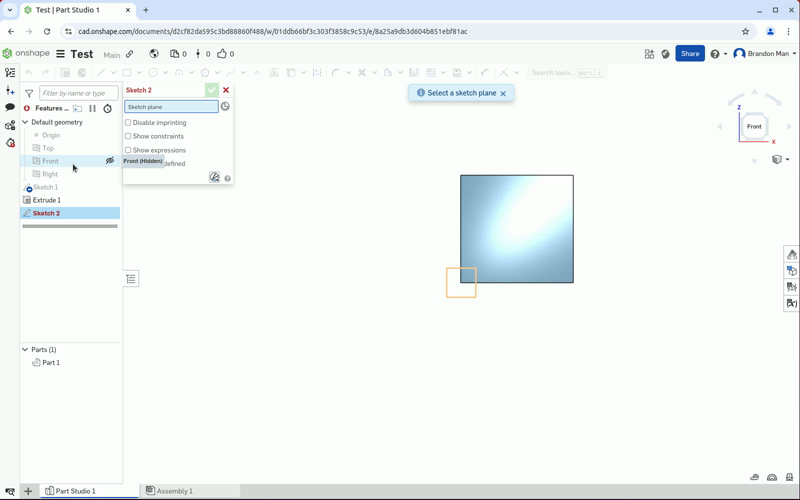
click(73, 163)
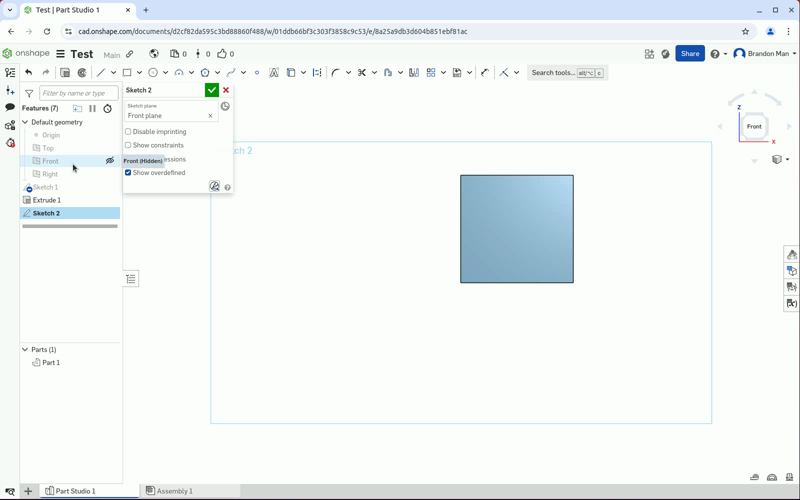
mouse_move(73, 352)
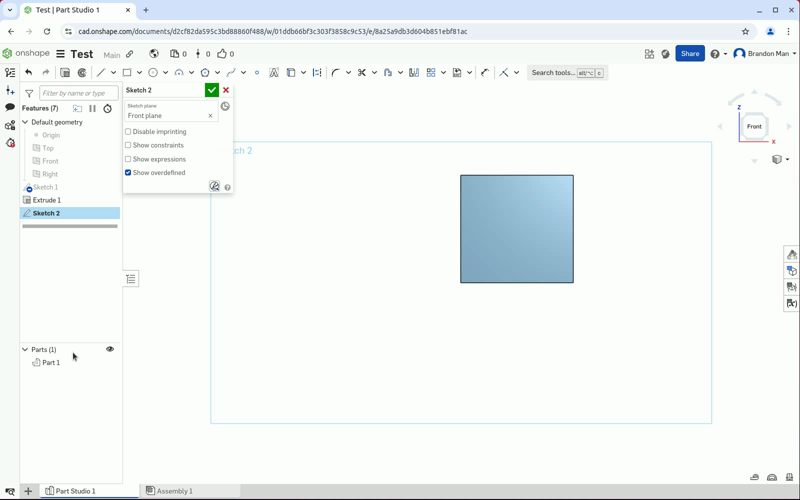
key(y)
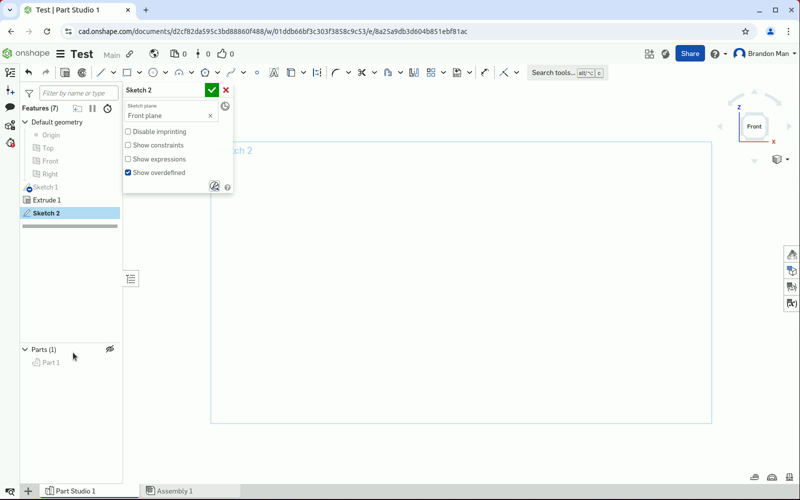
key(l)
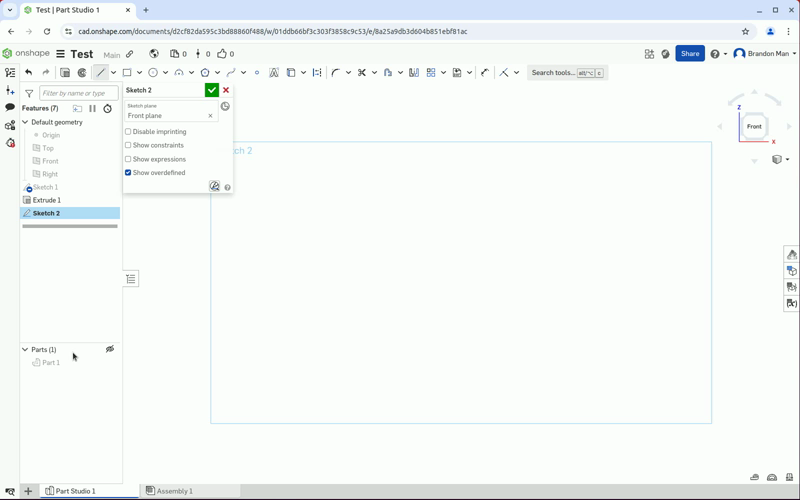
key_down(shift)
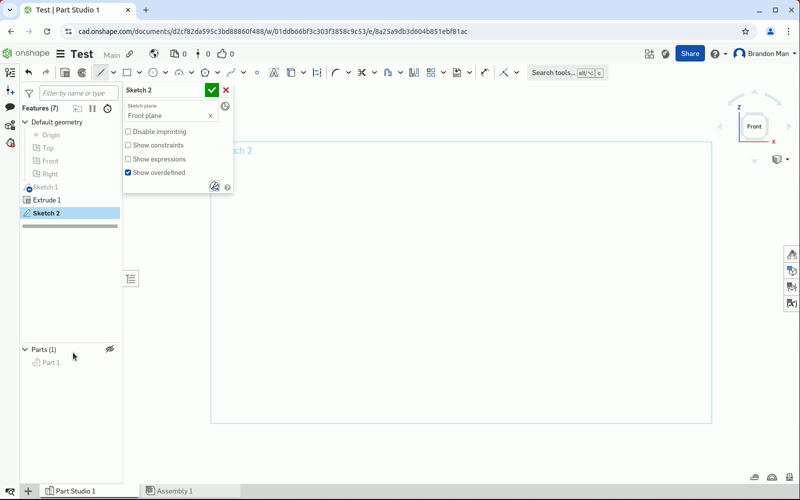
mouse_move(460, 282)
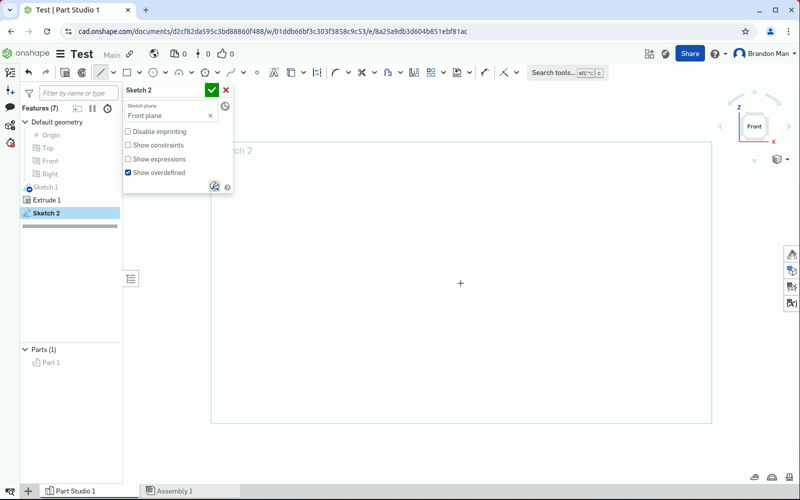
click(460, 282)
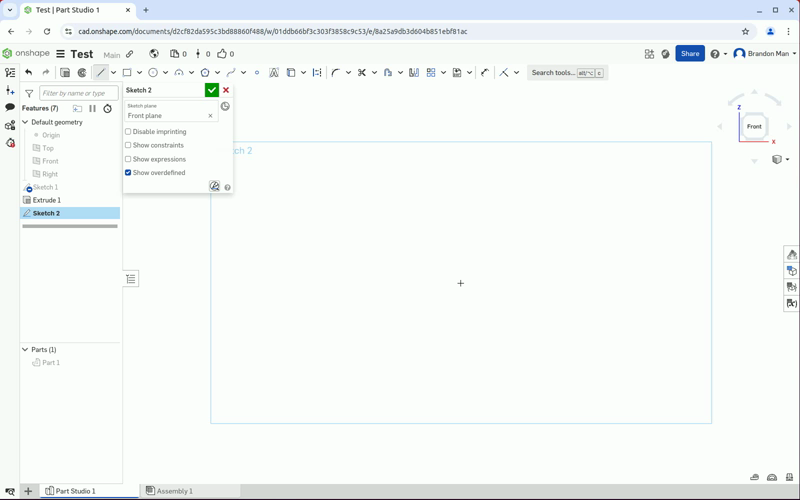
key_up(shift)
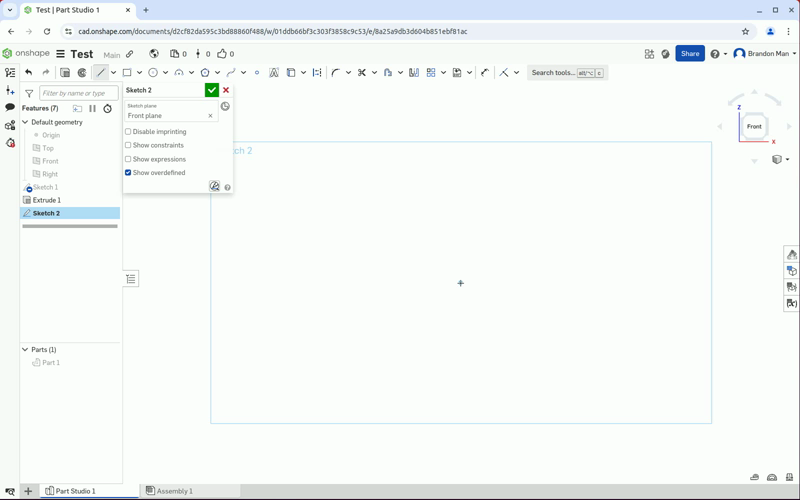
key_down(shift)
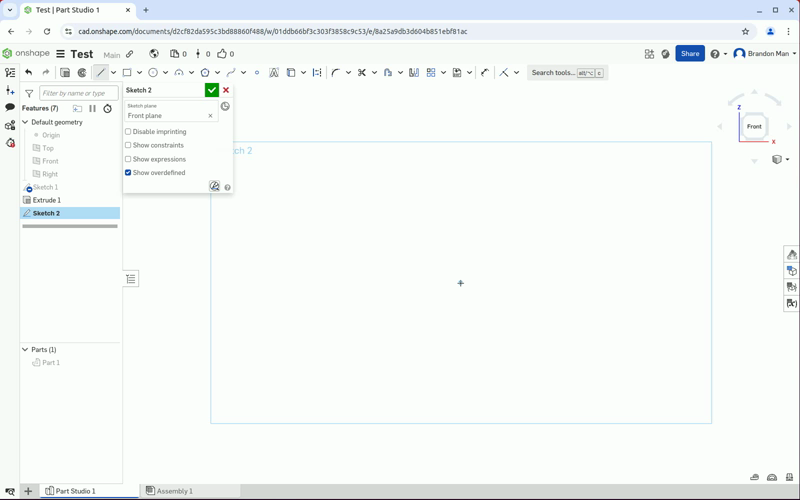
mouse_move(573, 282)
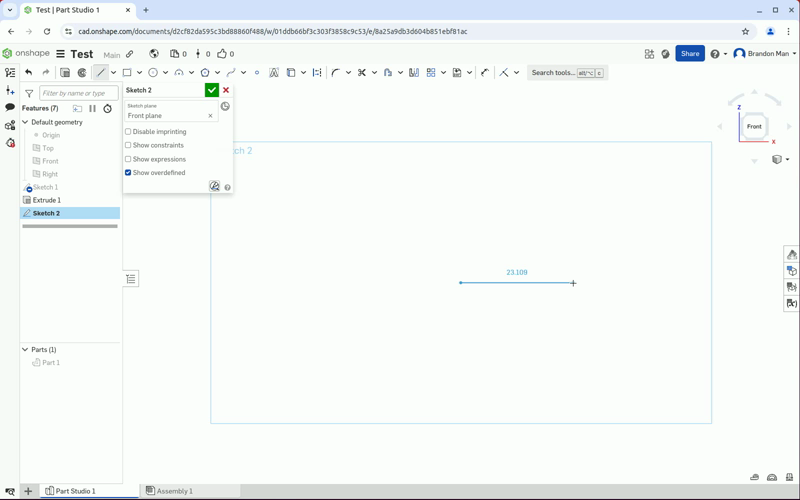
click(573, 282)
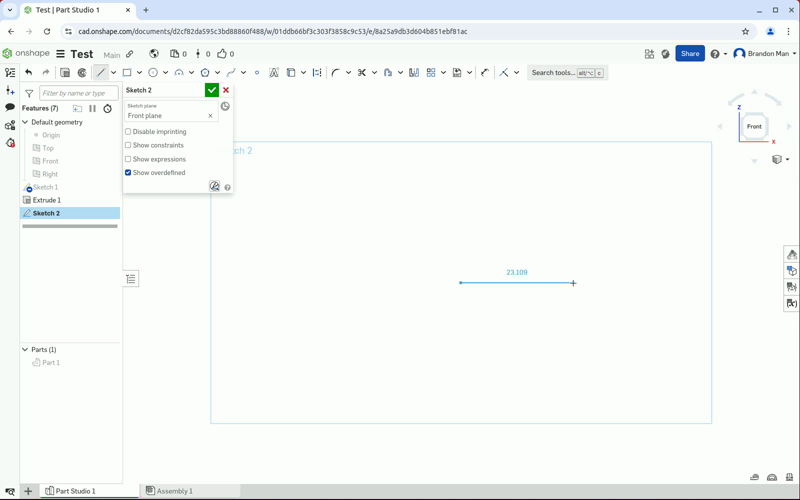
key_up(shift)
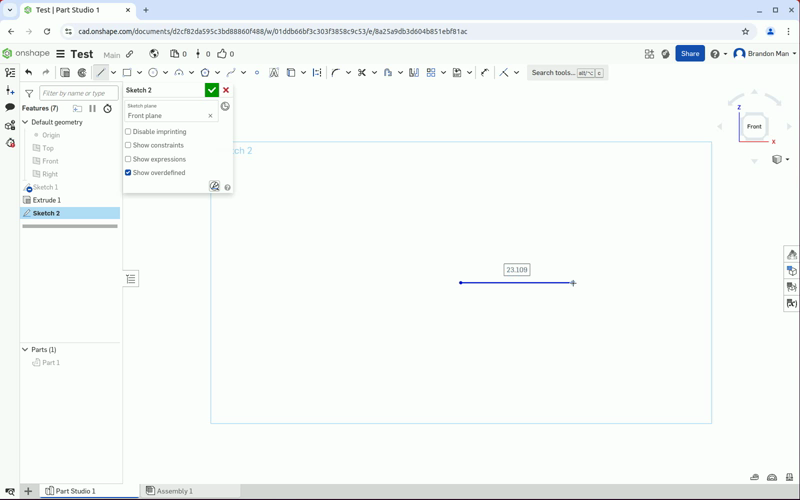
key_down(shift)
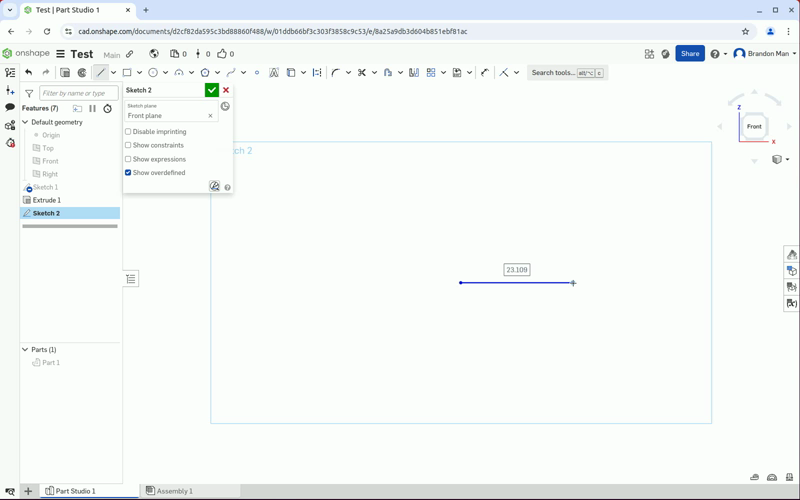
mouse_move(589, 282)
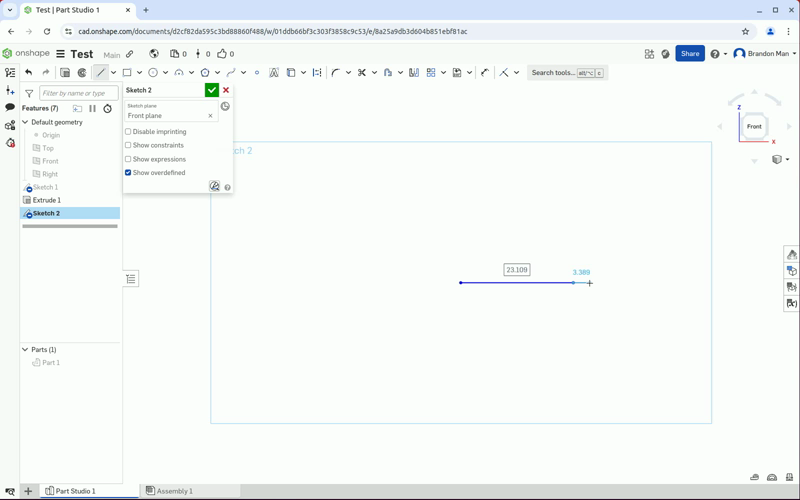
mouse_move(573, 268)
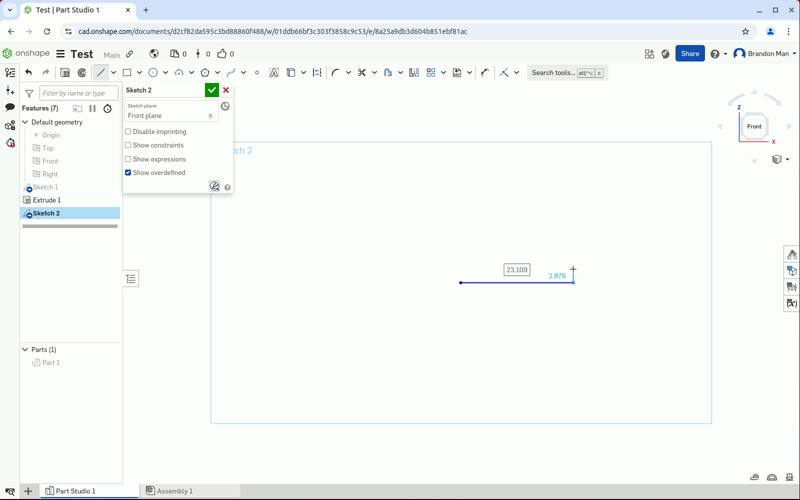
click(573, 268)
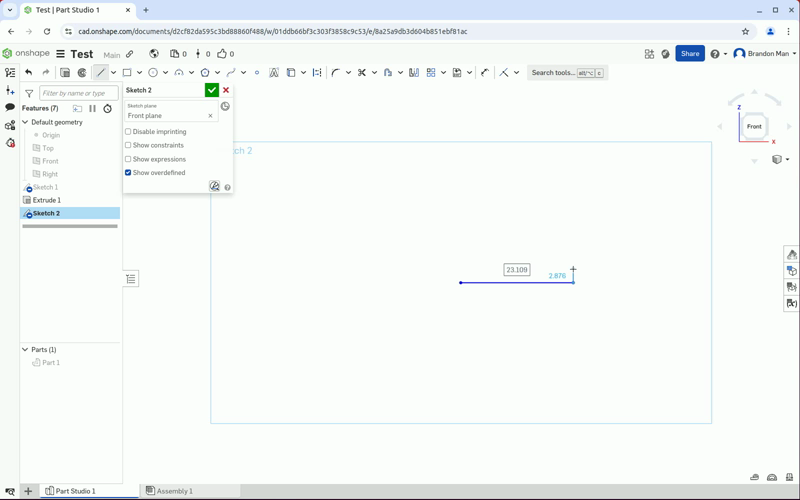
key_up(shift)
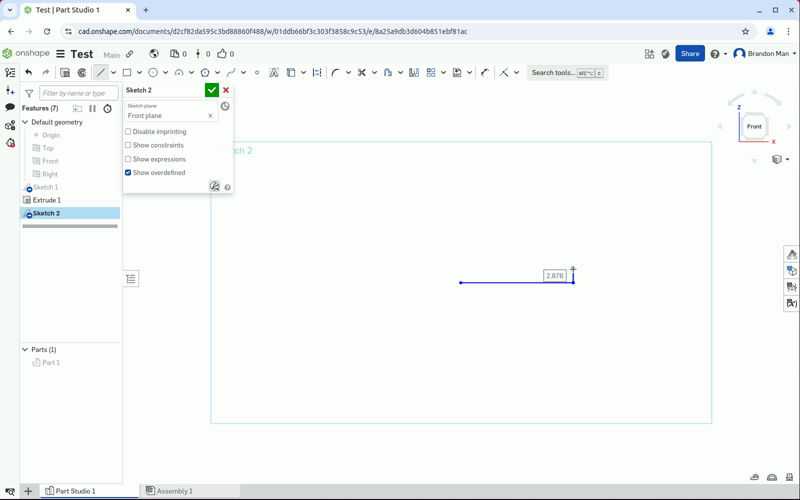
key_down(shift)
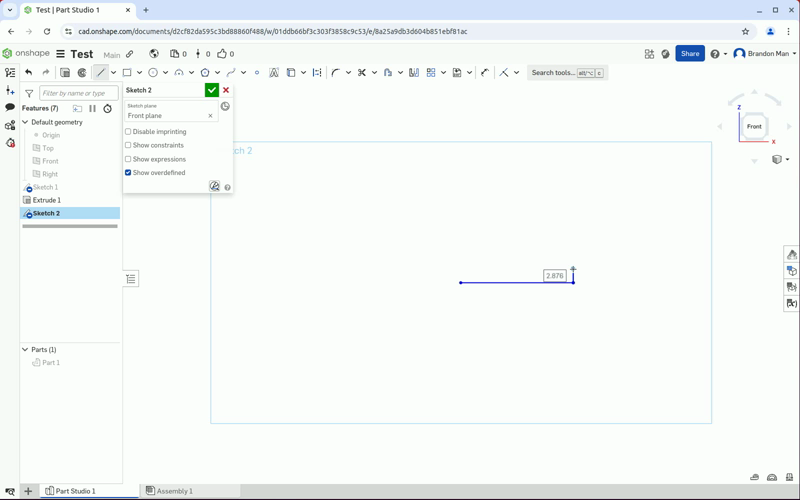
mouse_move(460, 268)
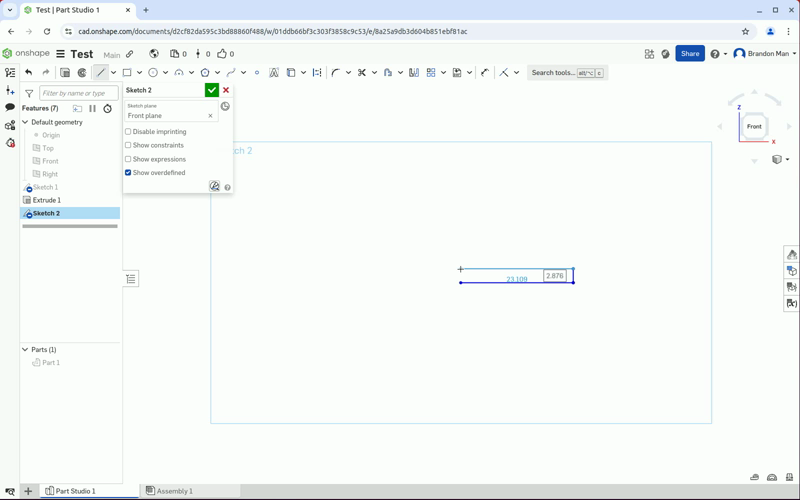
click(460, 268)
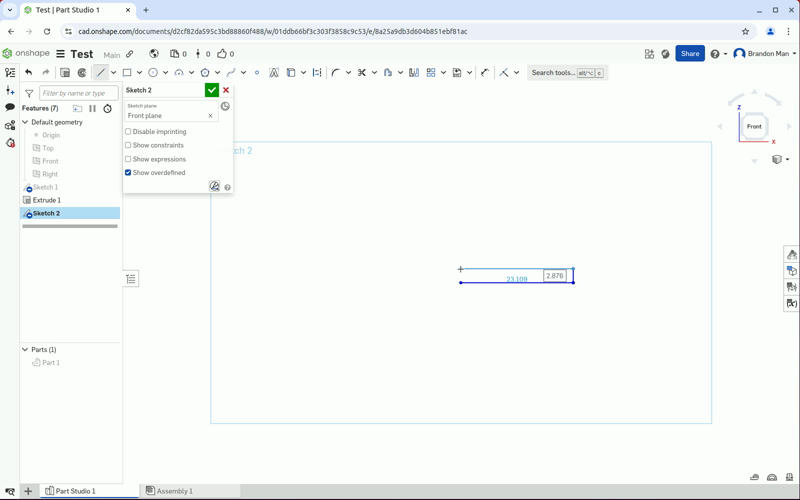
key_up(shift)
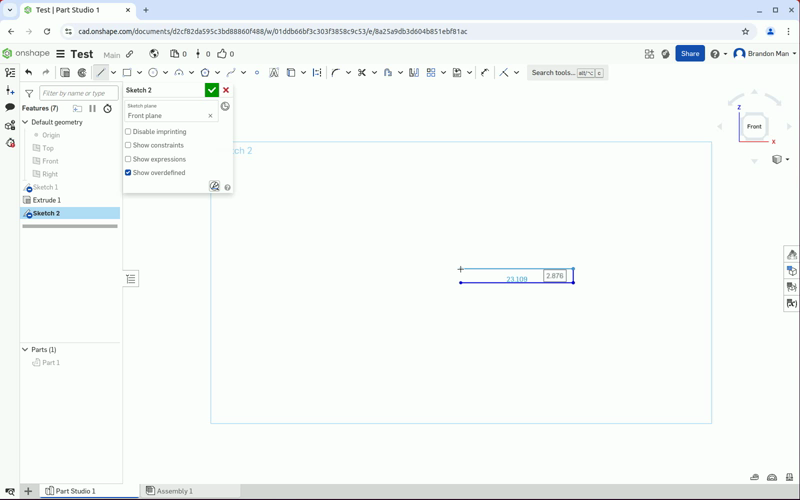
mouse_move(490, 268)
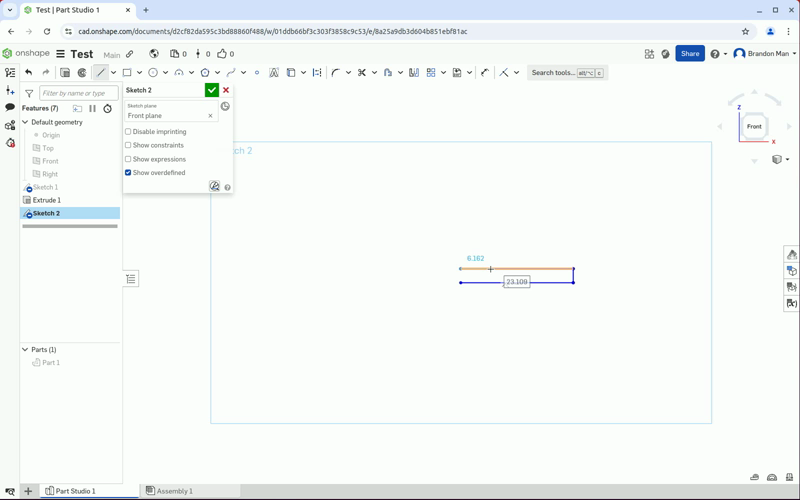
key_down(shift)
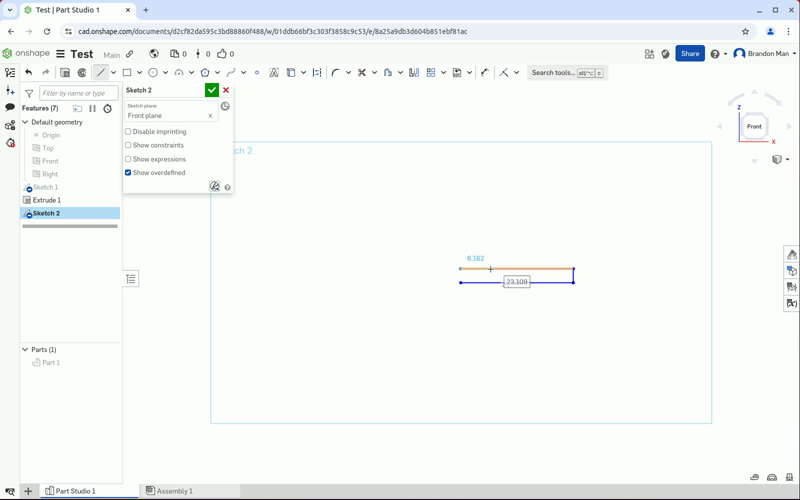
mouse_move(460, 282)
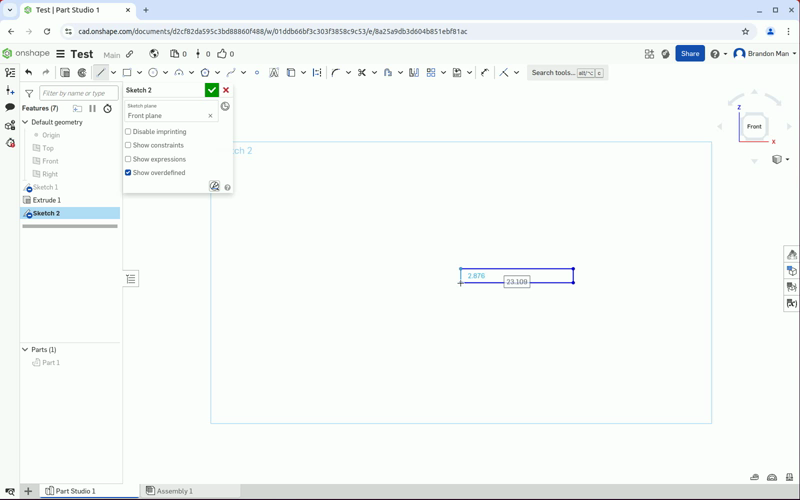
key_up(shift)
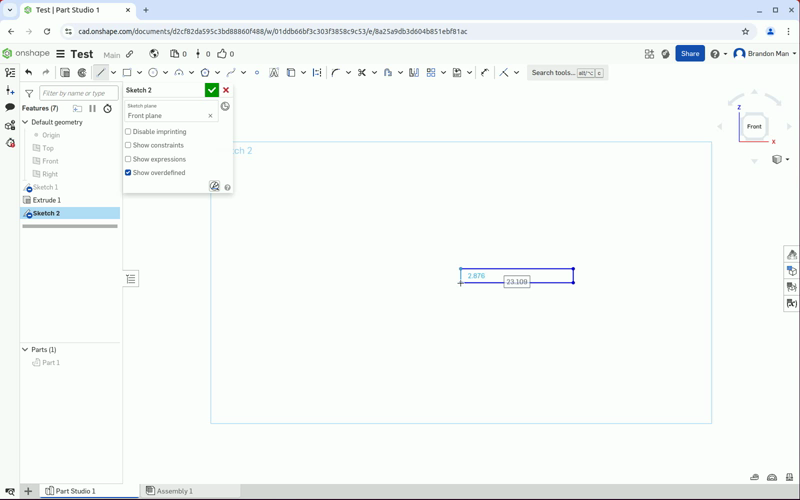
click(460, 282)
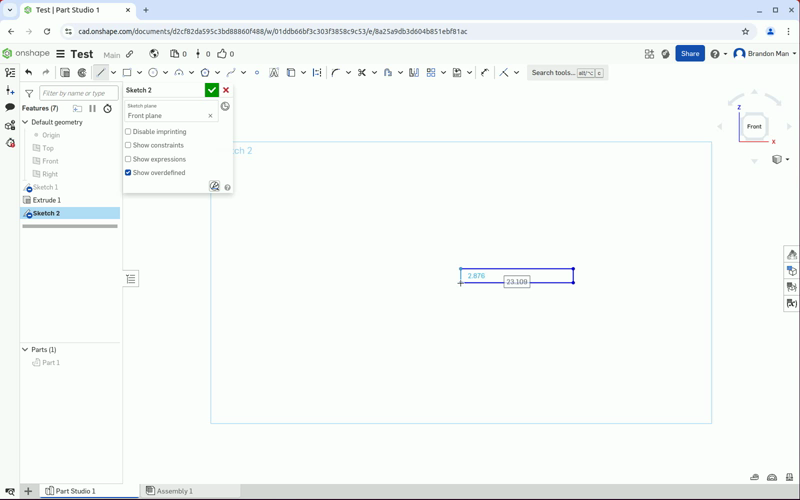
key(esc)
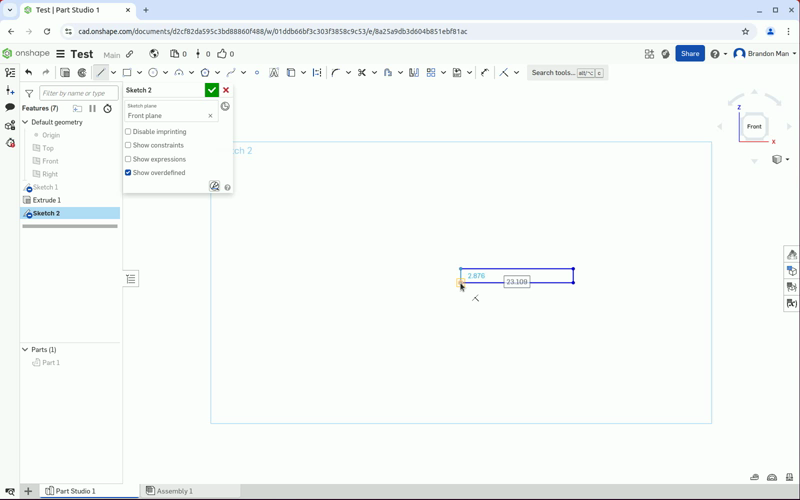
mouse_move(529, 278)
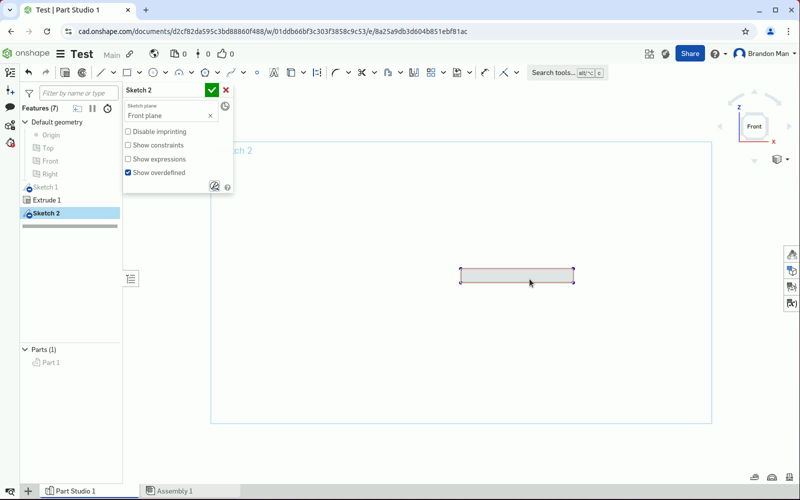
scroll(6)
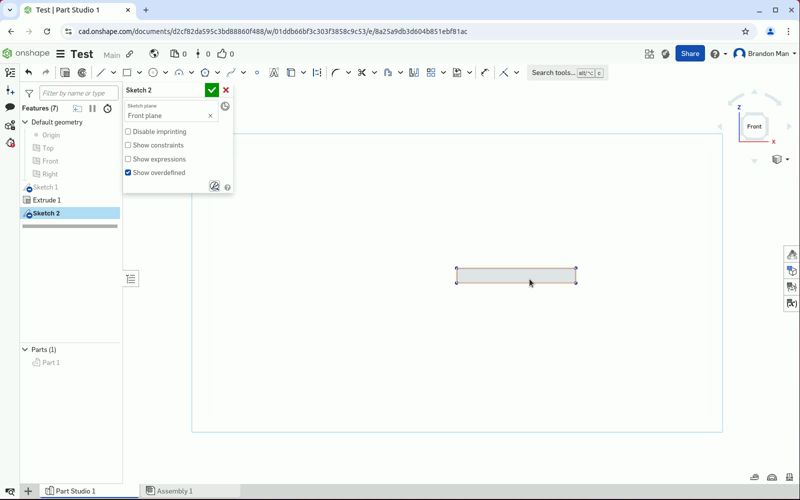
scroll(6)
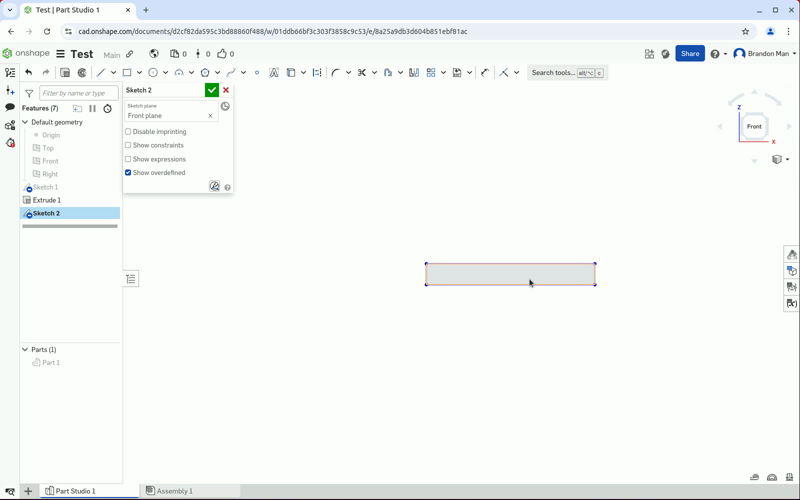
scroll(6)
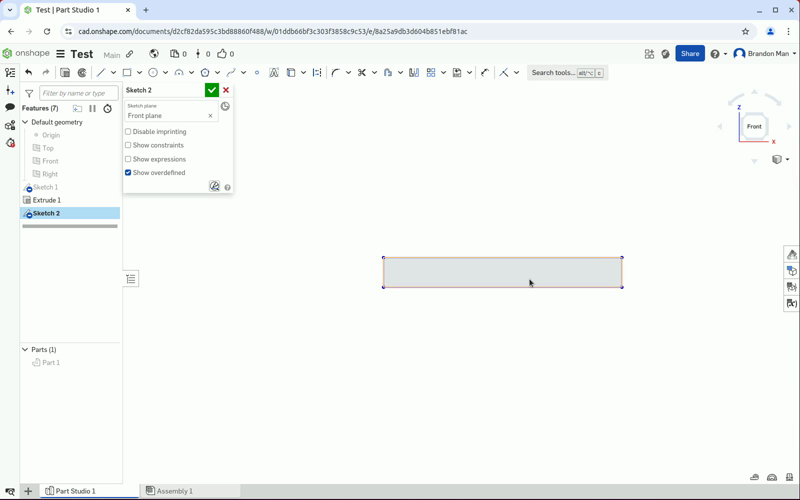
scroll(6)
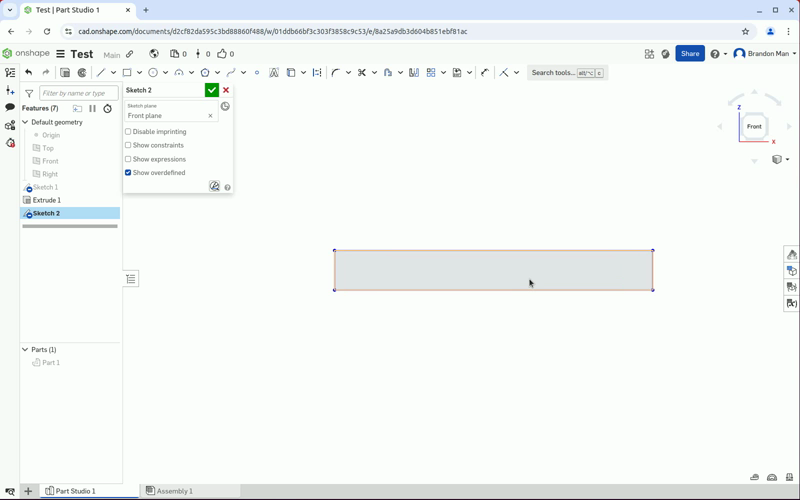
scroll(6)
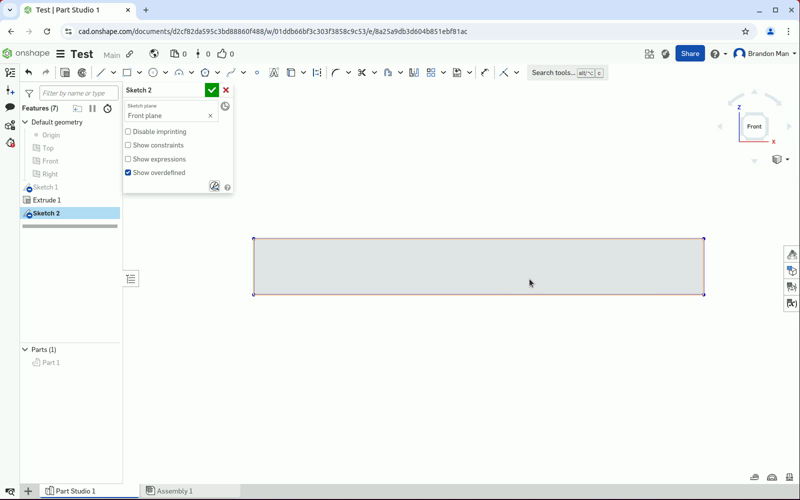
scroll(6)
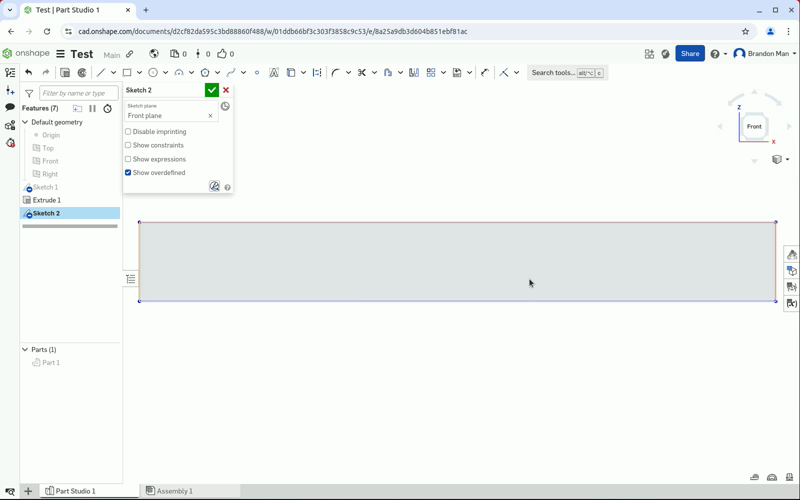
scroll(6)
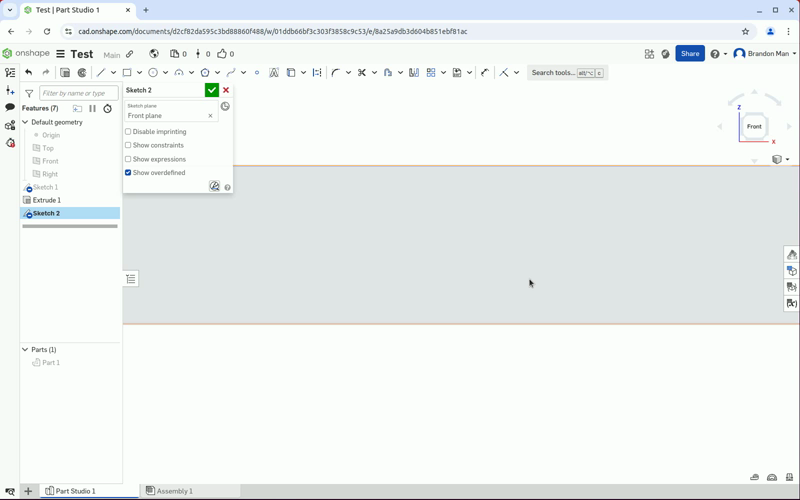
click(529, 278)
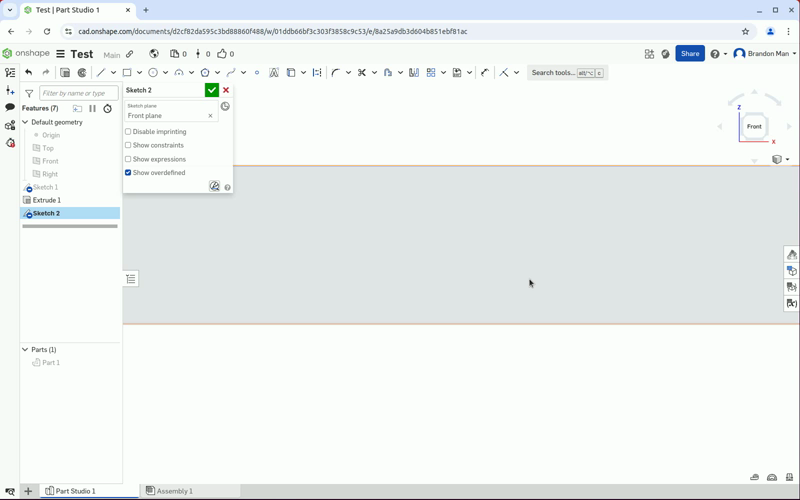
scroll(-6)
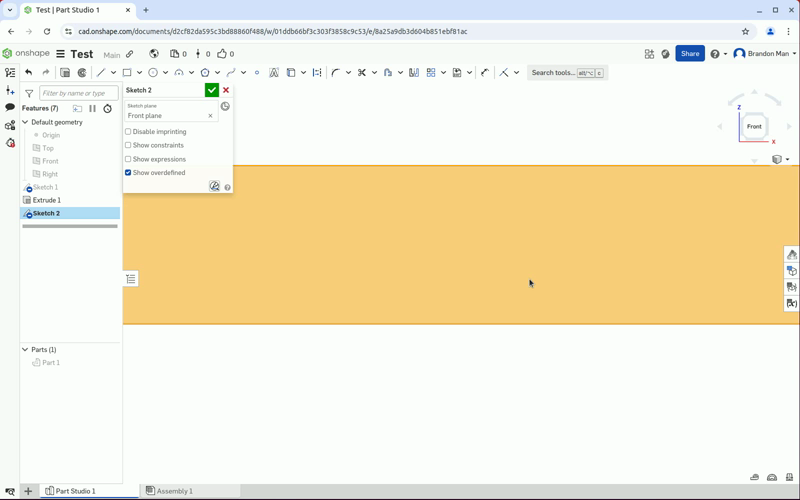
scroll(-6)
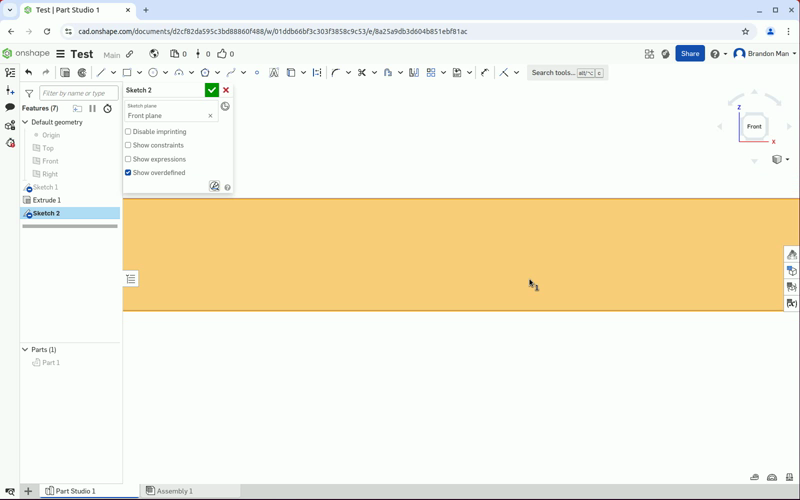
scroll(-6)
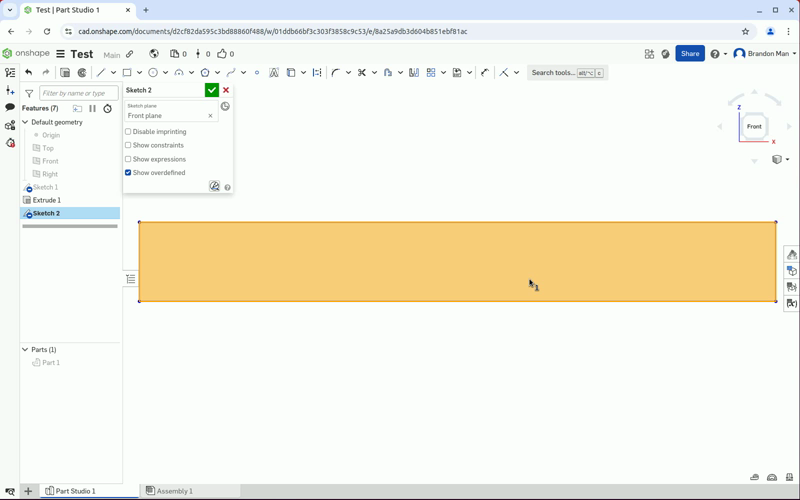
scroll(-6)
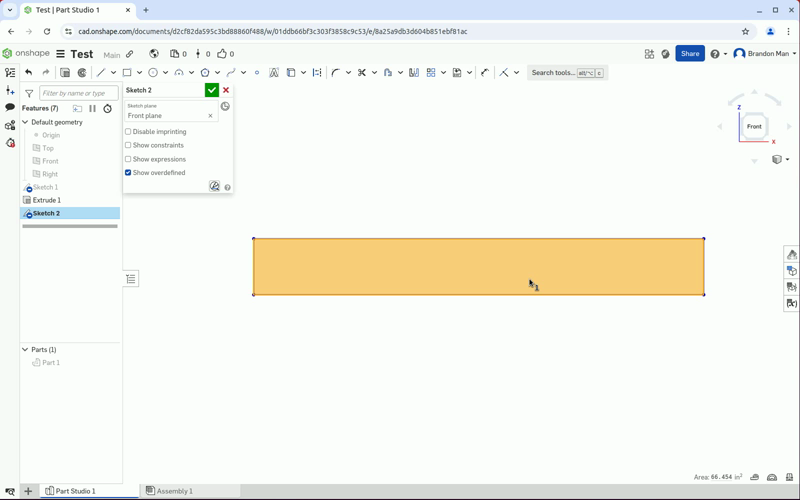
scroll(-6)
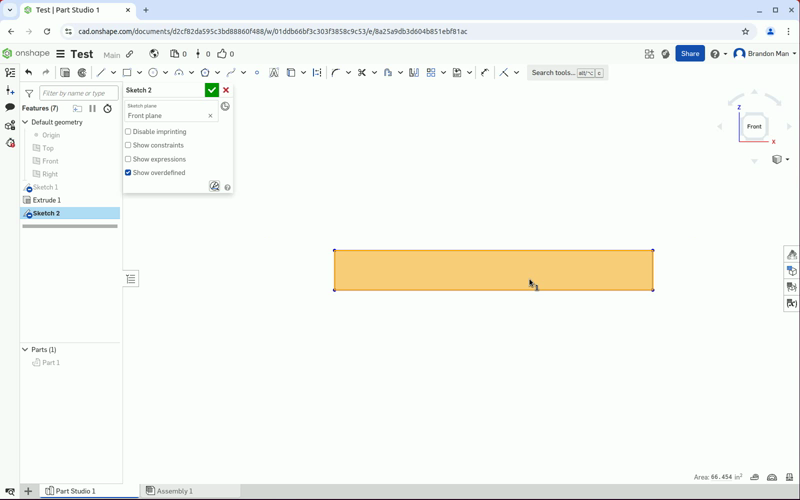
scroll(-6)
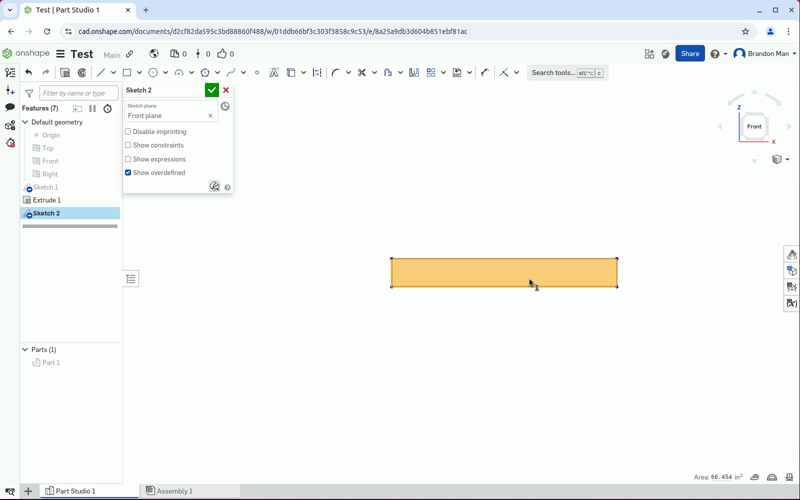
scroll(-6)
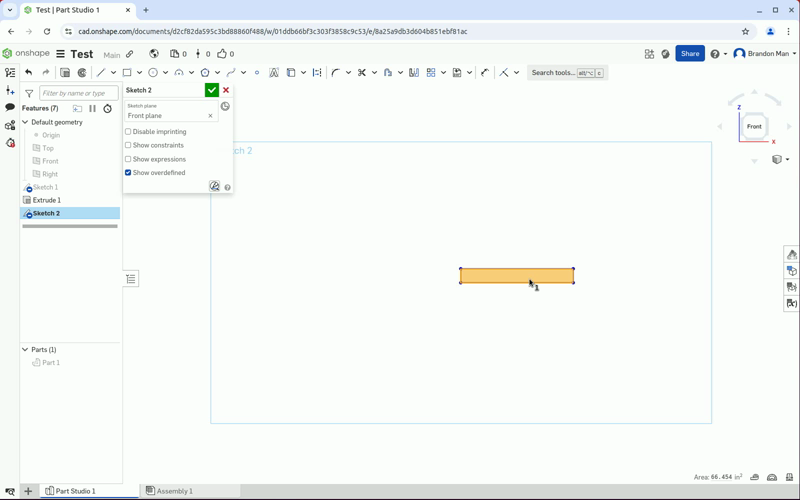
mouse_move(73, 352)
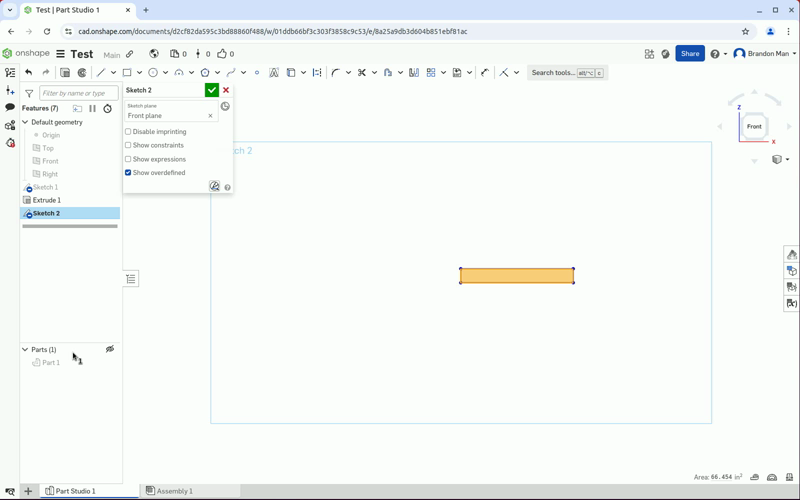
key(shift+y)
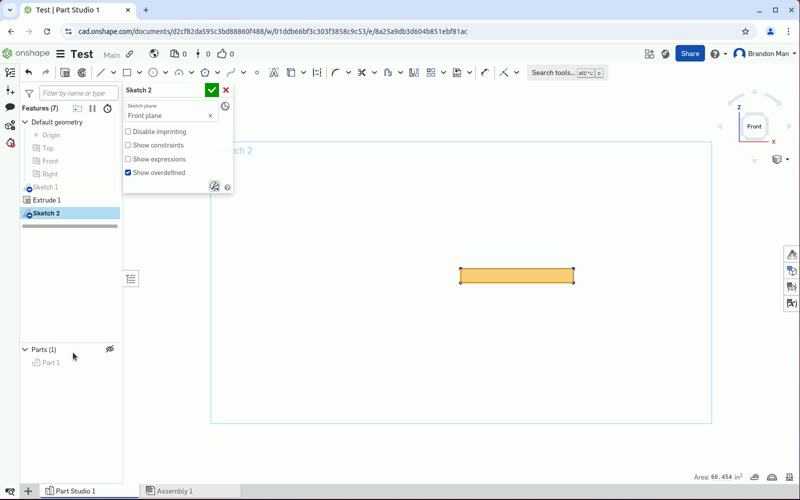
key(shift+e)
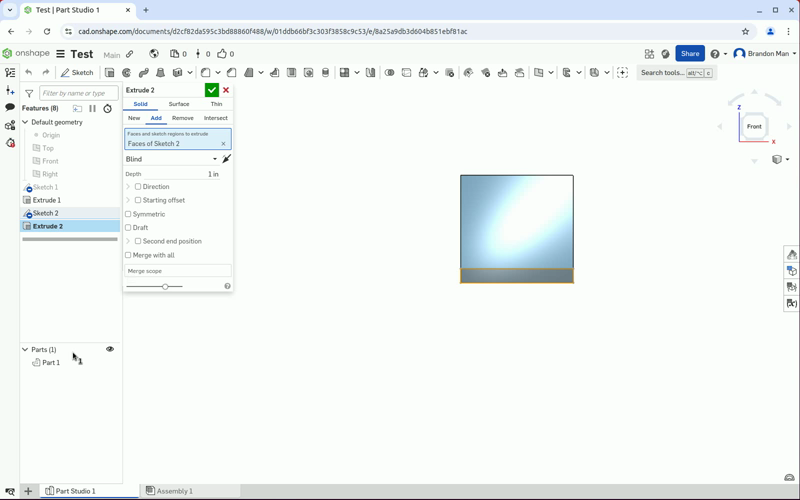
mouse_move(143, 106)
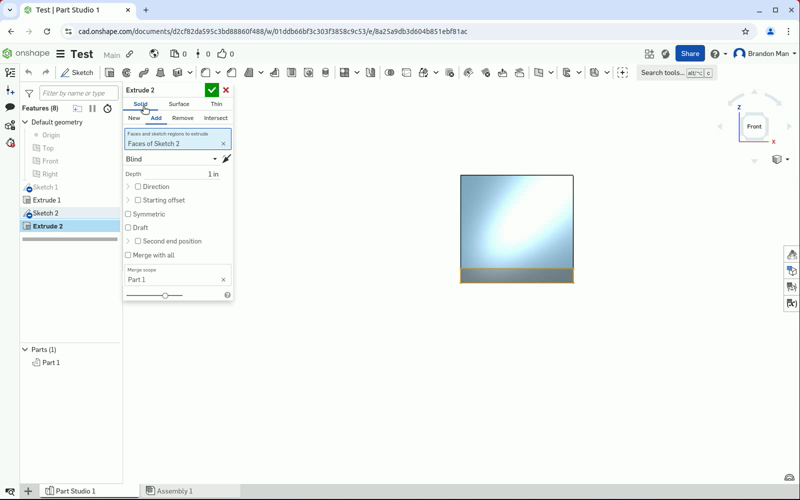
click(143, 106)
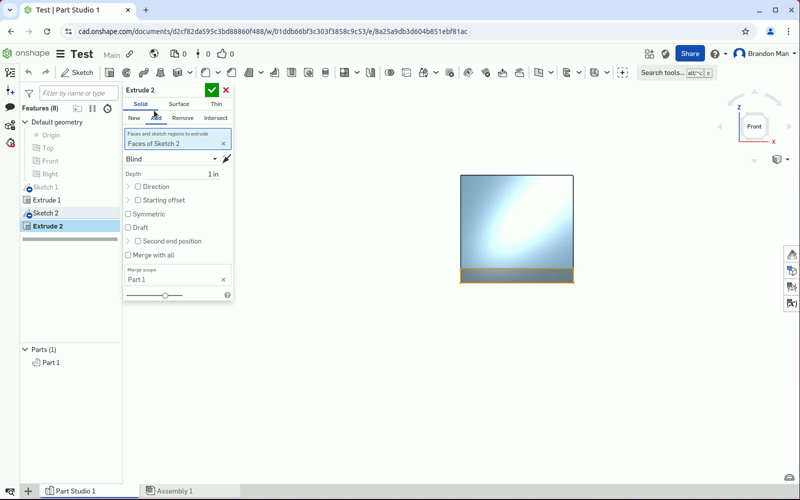
mouse_move(186, 120)
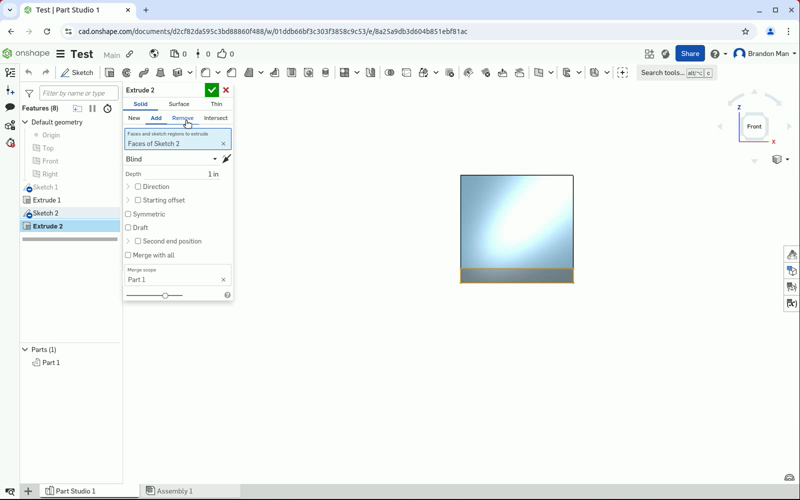
click(186, 120)
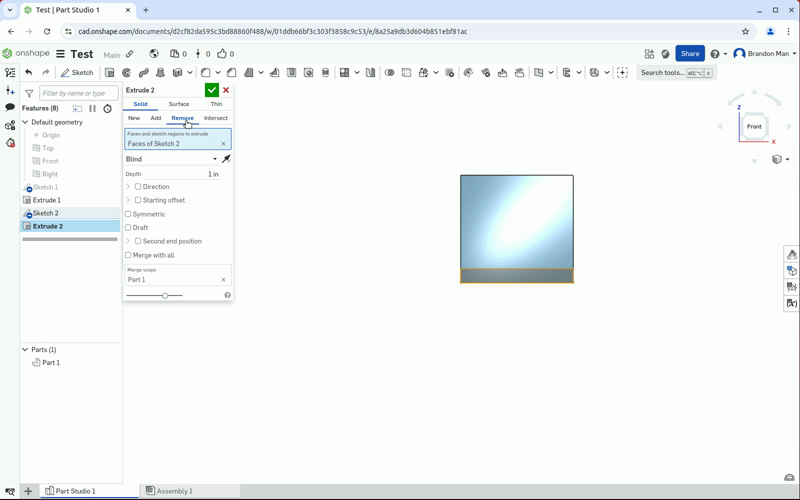
key(tab, 4)
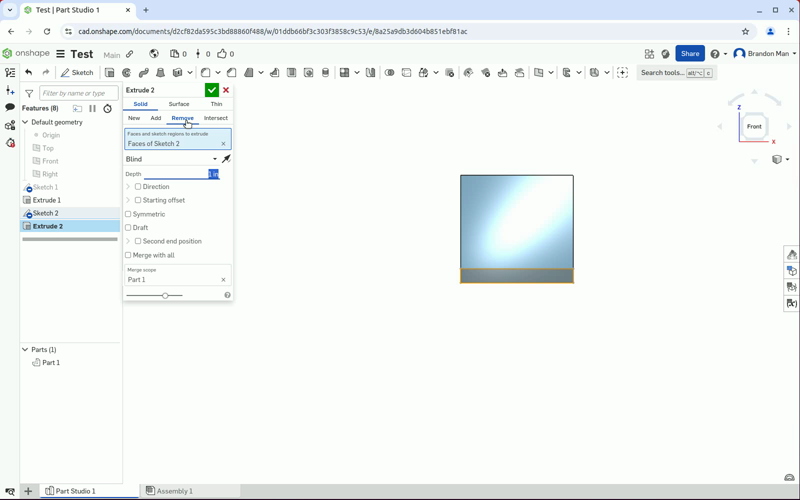
text(1.685)
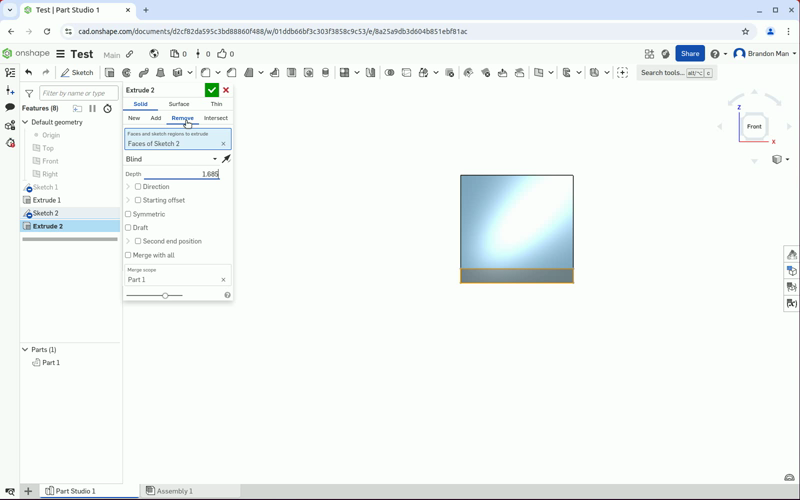
key(tab, 6)
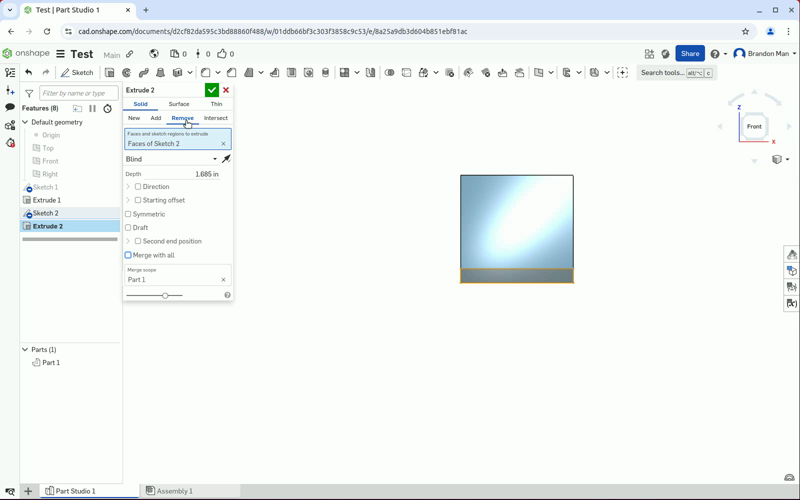
key(space)
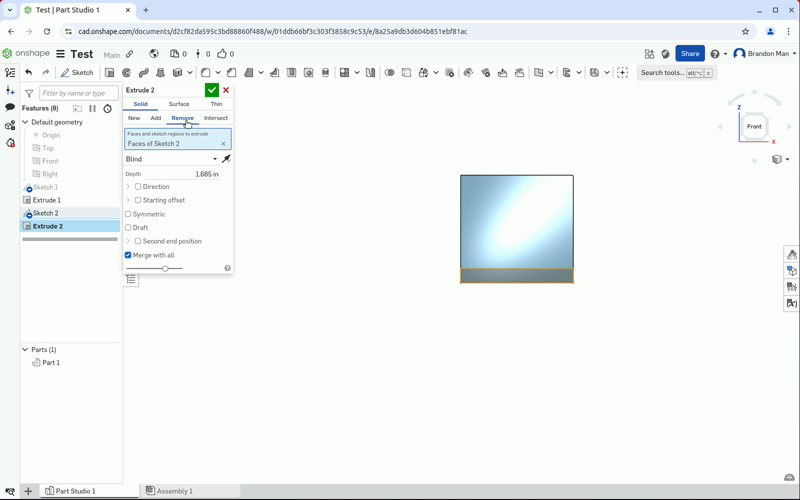
key(enter)
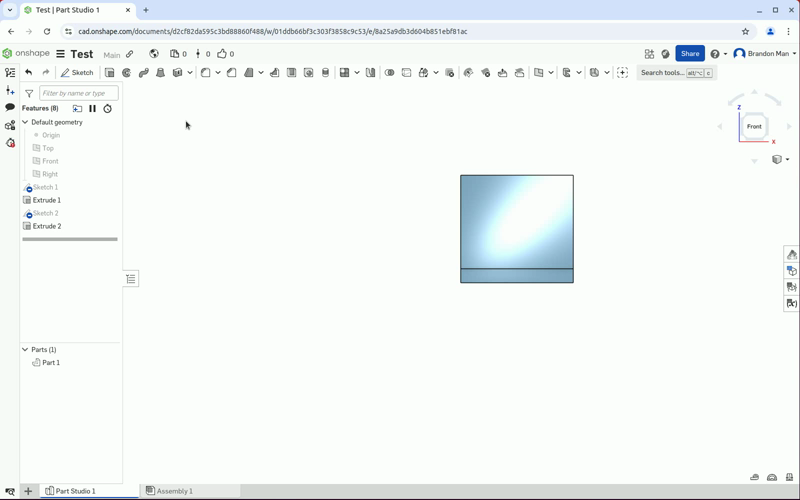
key(shift+h)
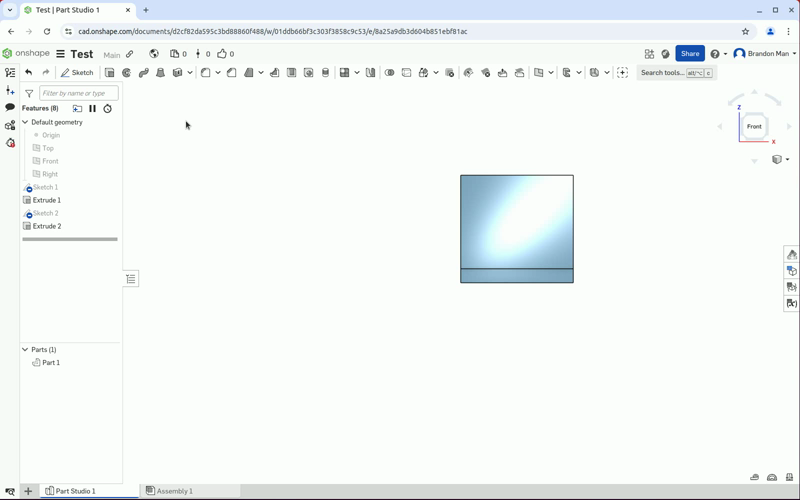
key(shift+h)
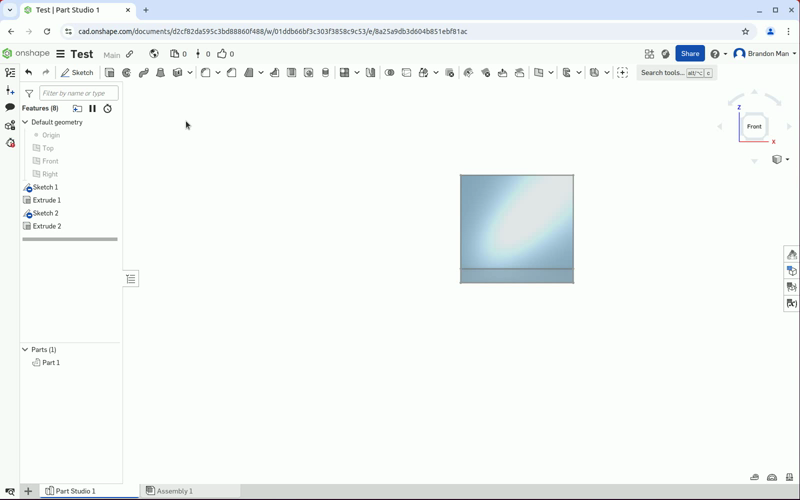
key(shift+7)
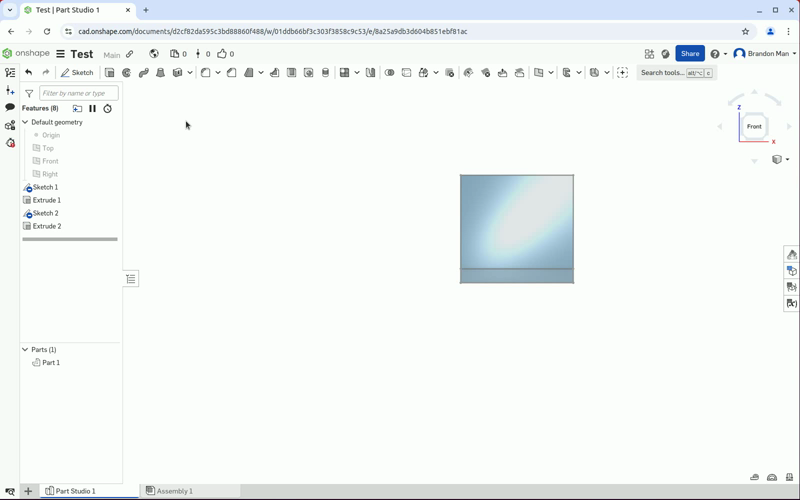
key(left, 2)
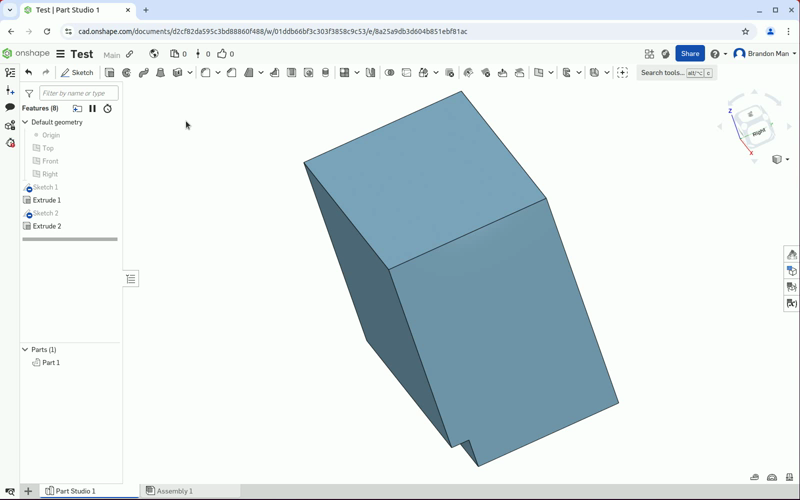
key(down, 2)
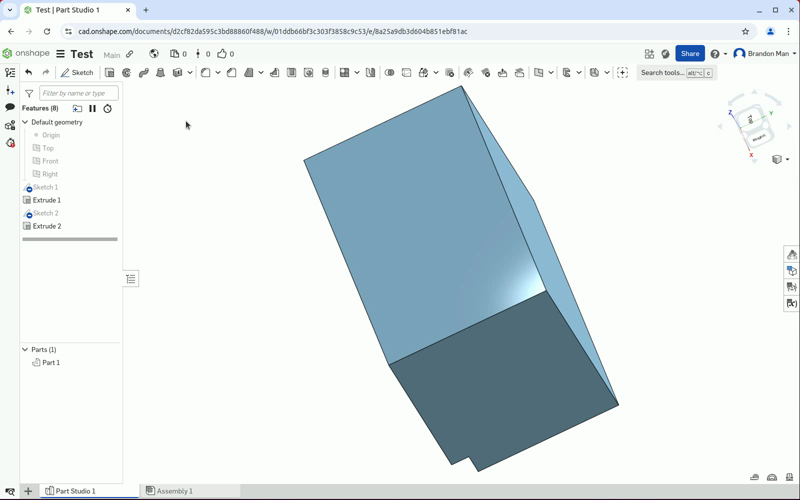
key(up, 2)
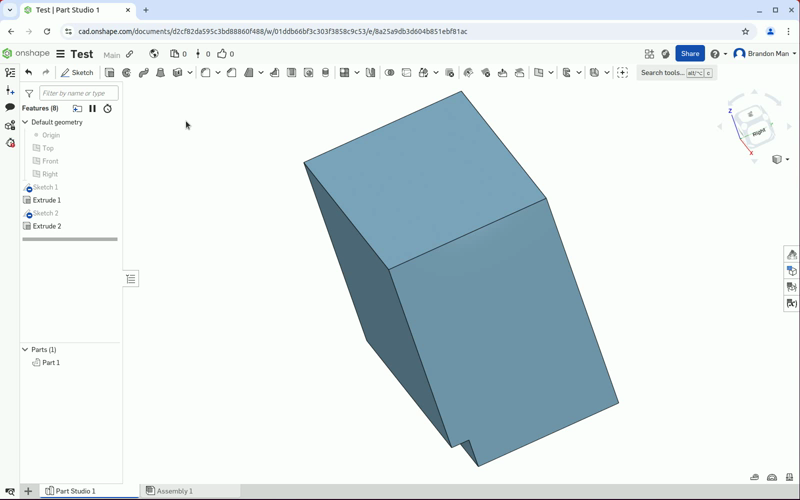
key(right, 2)
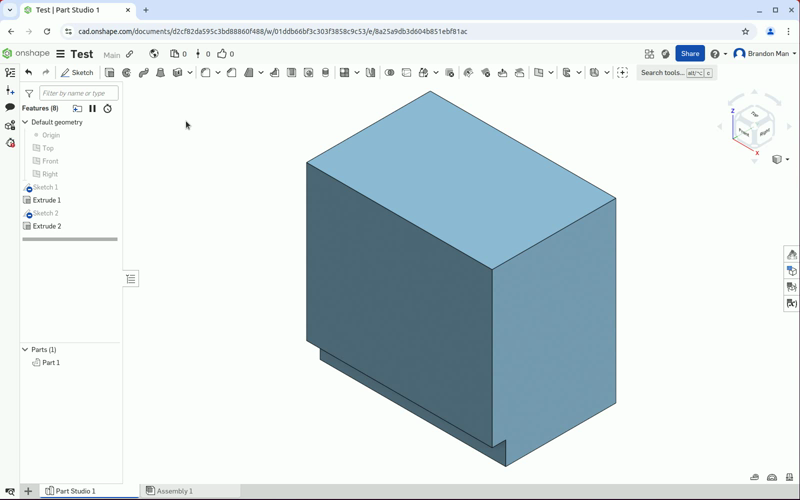
mouse_move(73, 189)
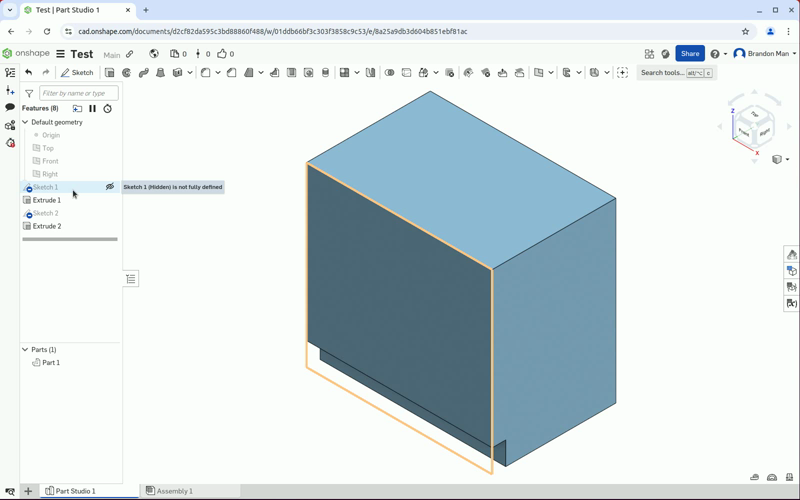
click(73, 189)